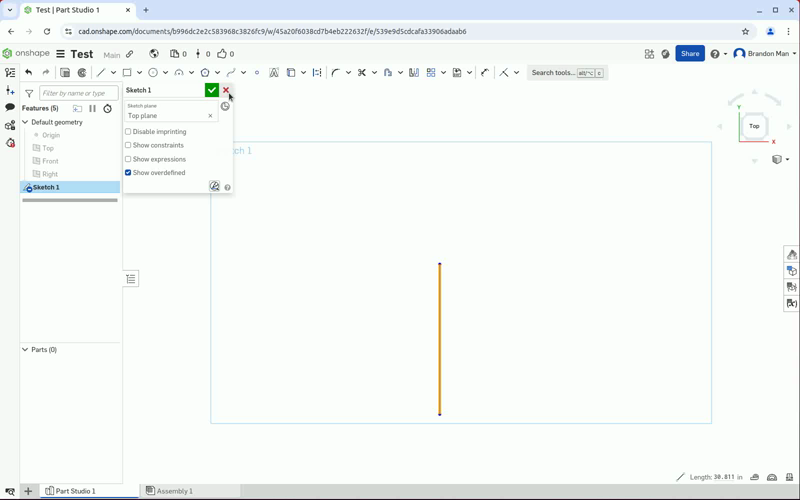
key(shift+h)
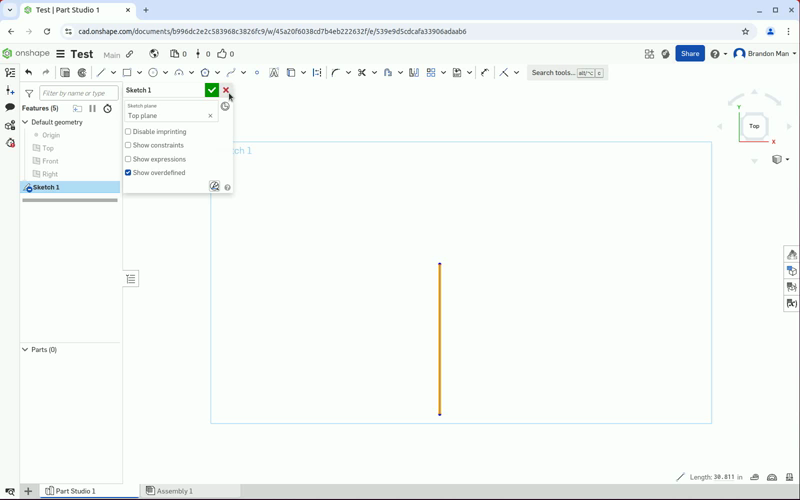
key(shift+s)
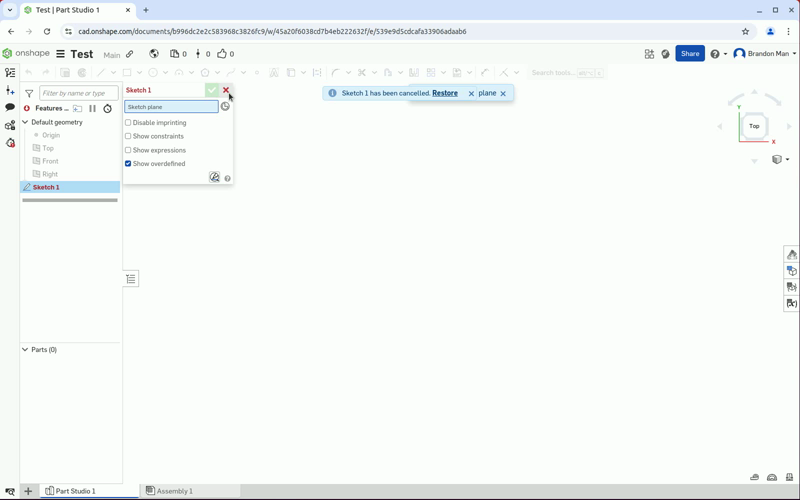
mouse_move(73, 150)
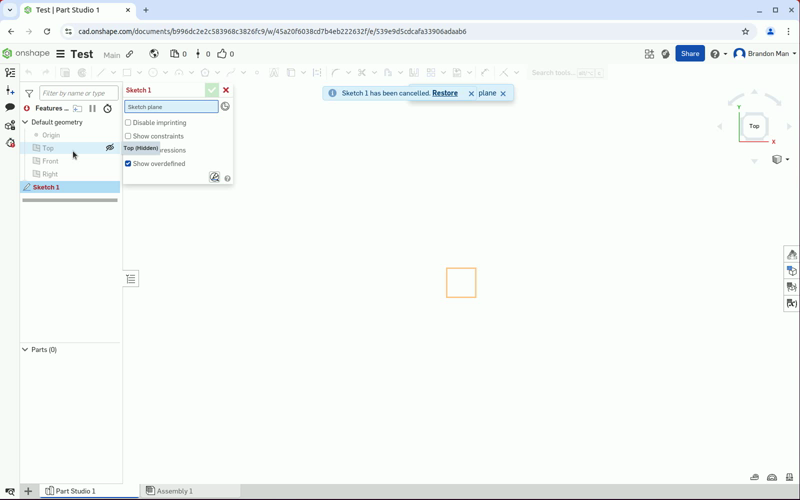
click(73, 150)
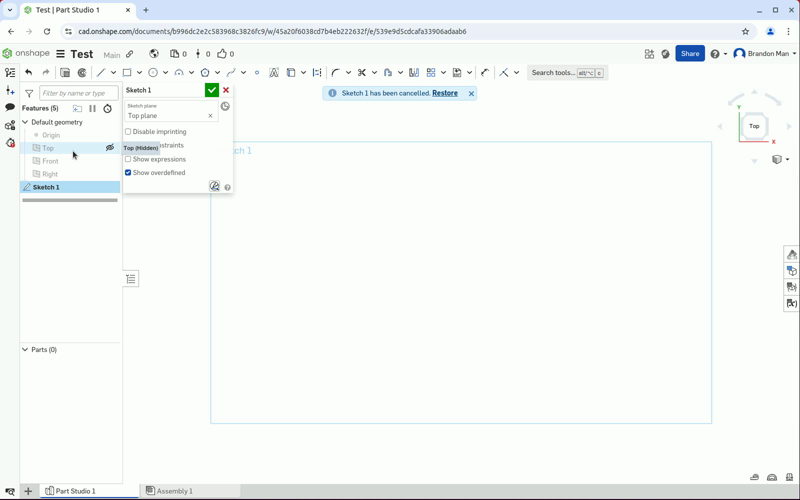
mouse_move(73, 352)
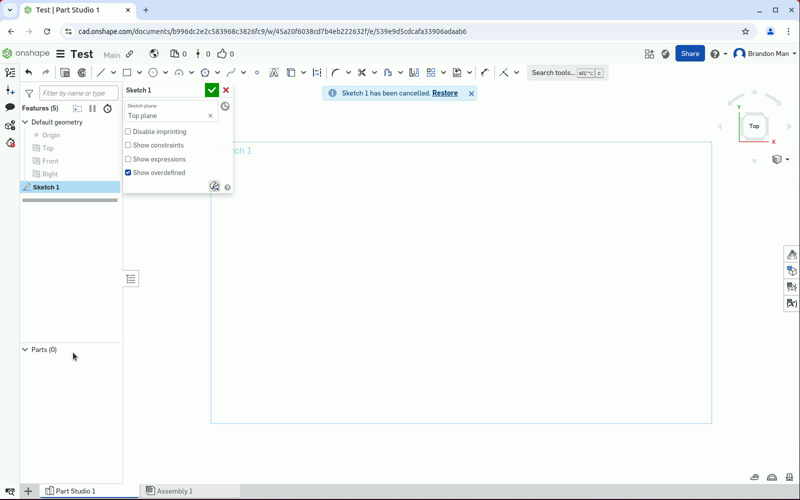
key(y)
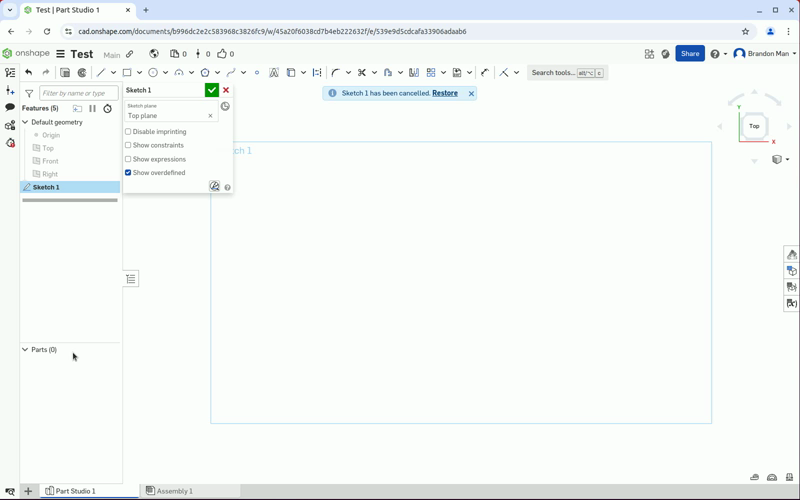
key(l)
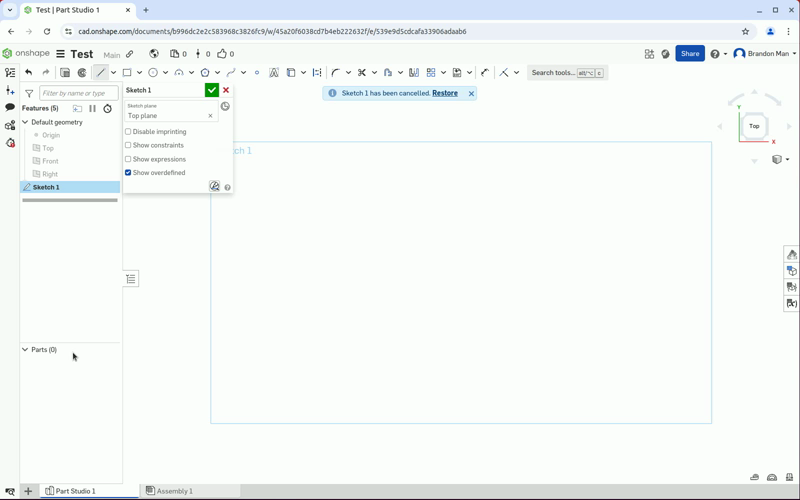
key_down(shift)
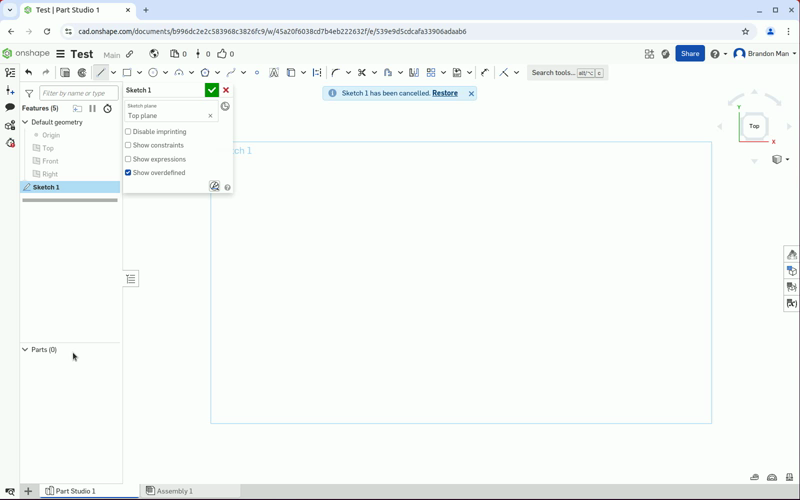
mouse_move(418, 320)
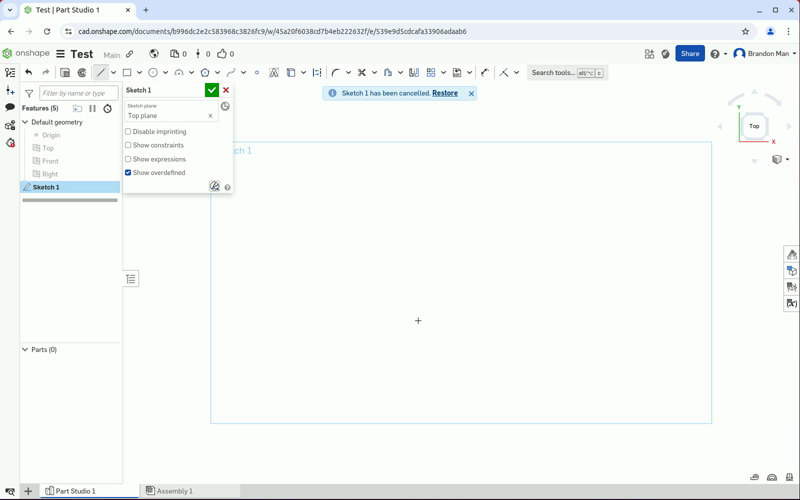
click(418, 320)
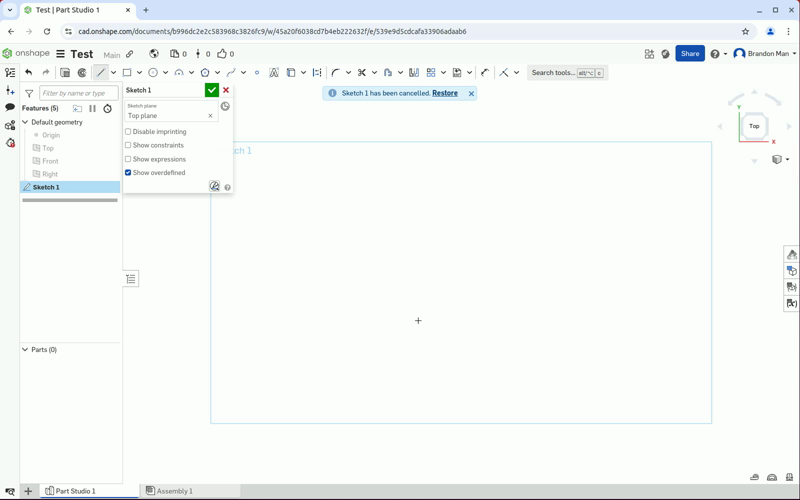
key_up(shift)
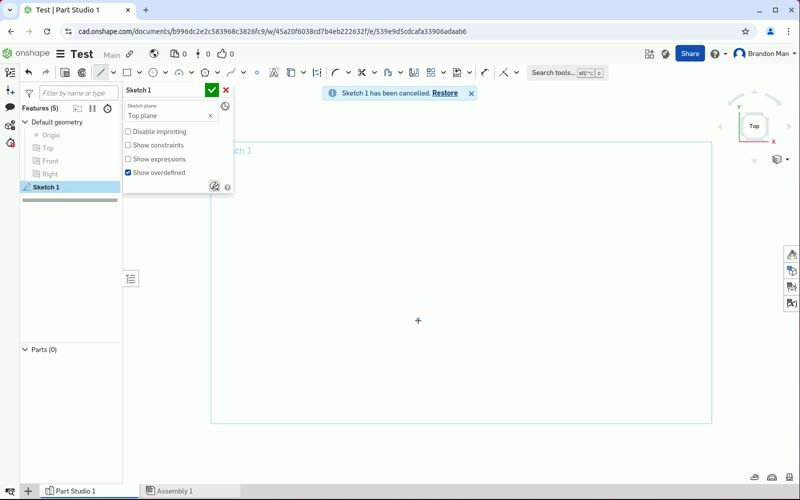
key_down(shift)
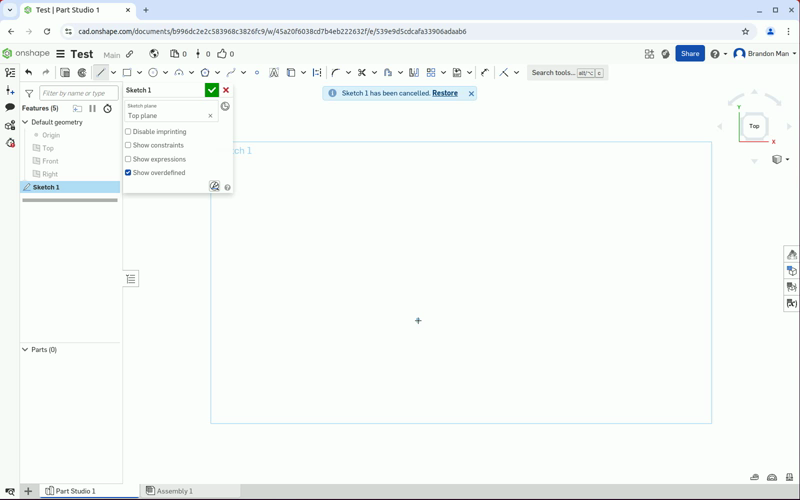
mouse_move(502, 320)
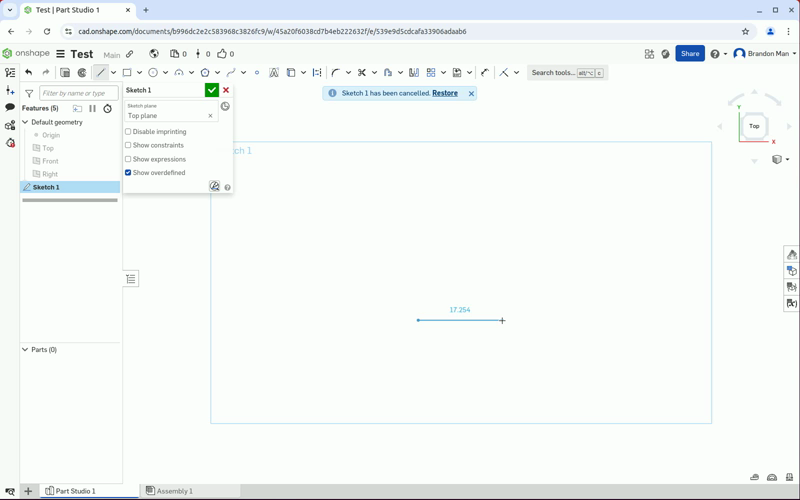
click(502, 320)
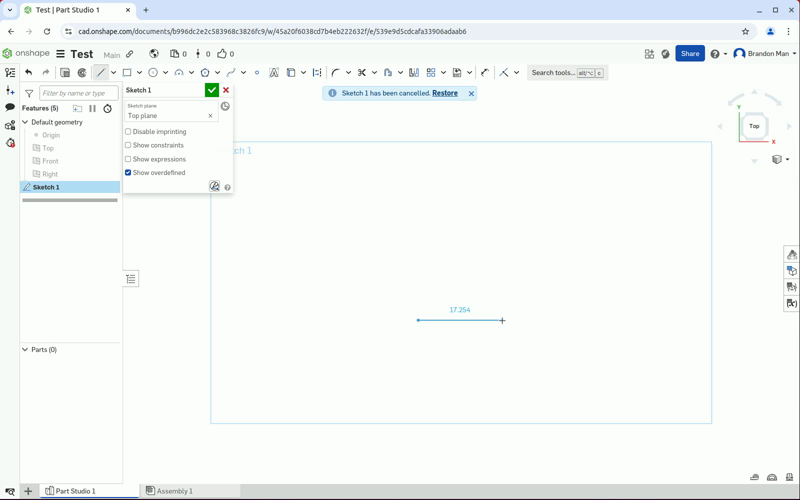
key_up(shift)
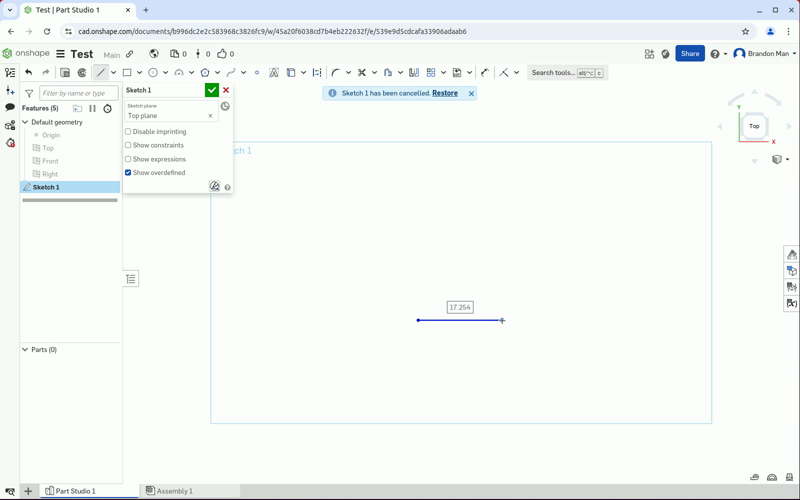
key_down(shift)
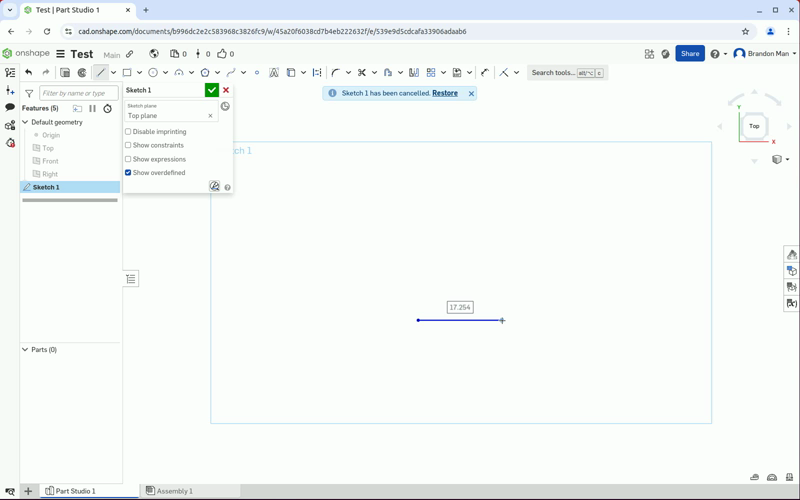
mouse_move(502, 245)
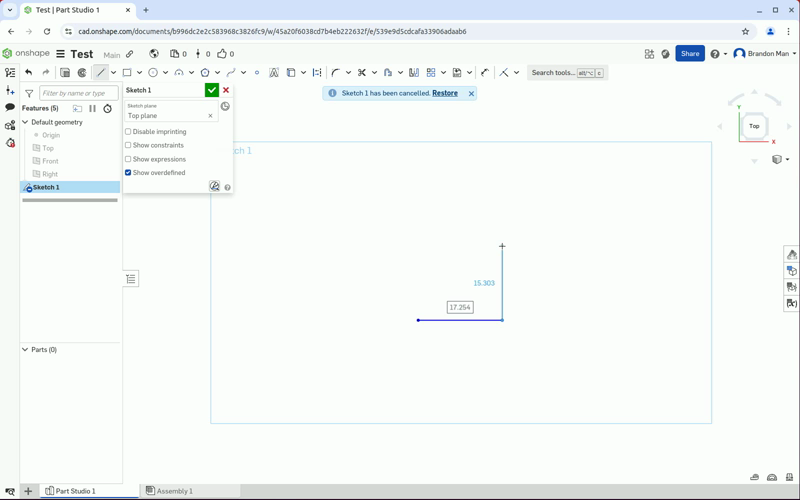
click(502, 245)
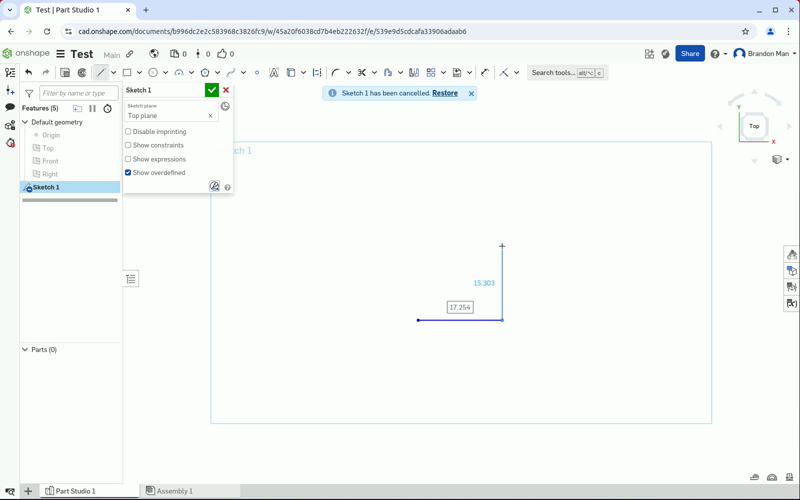
key_up(shift)
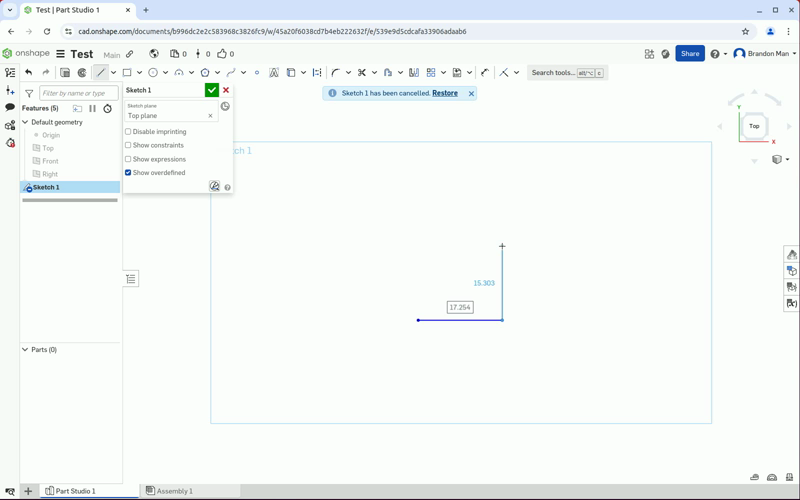
key_down(shift)
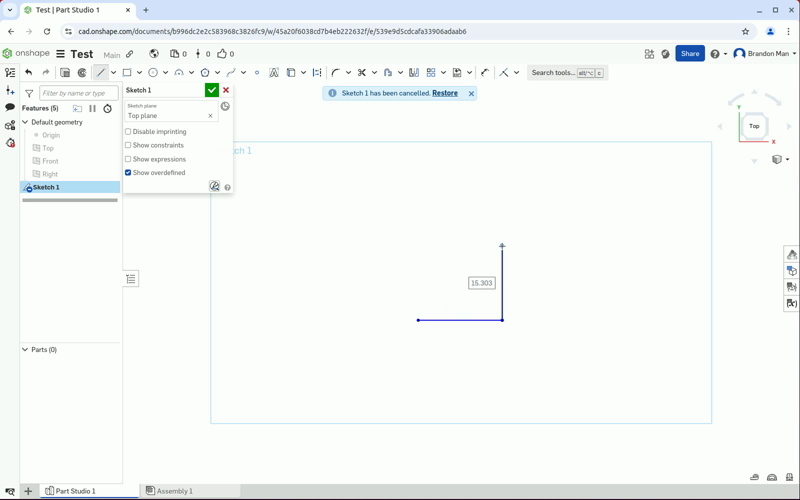
mouse_move(418, 245)
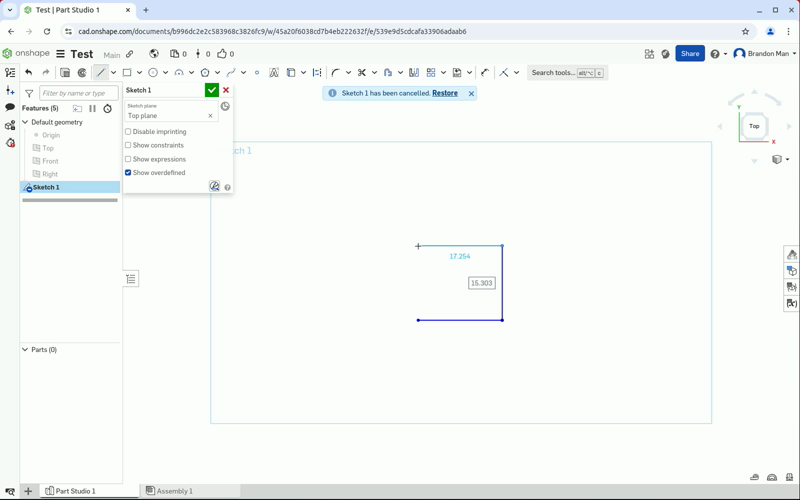
click(418, 245)
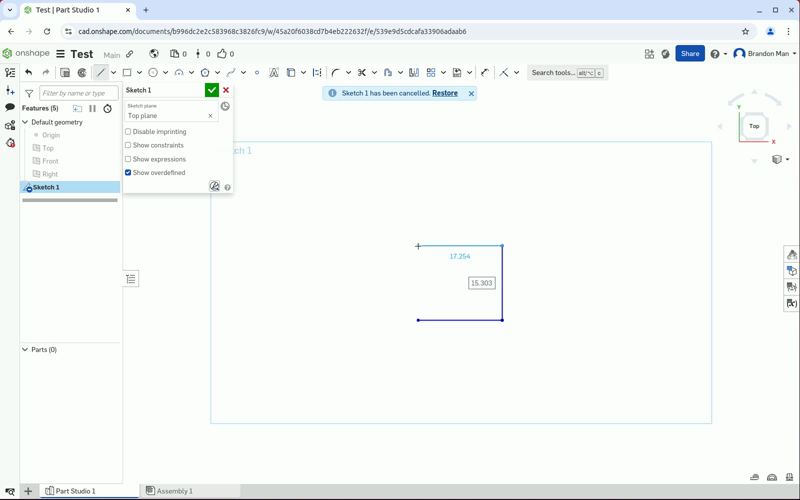
key_up(shift)
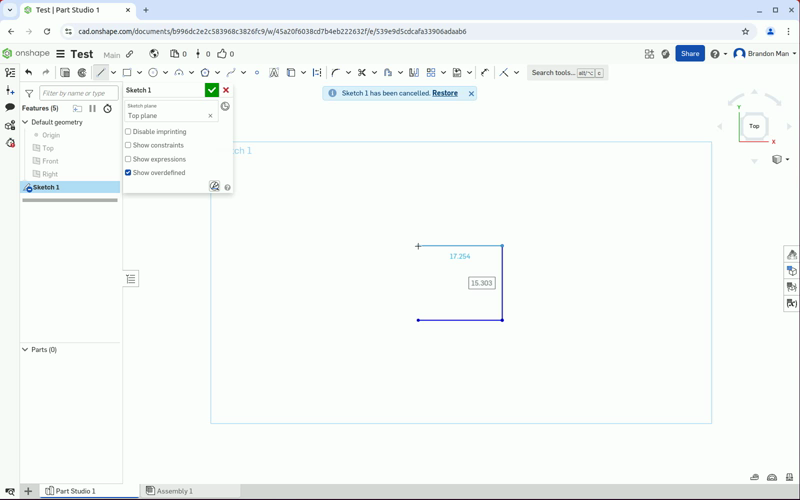
key_down(shift)
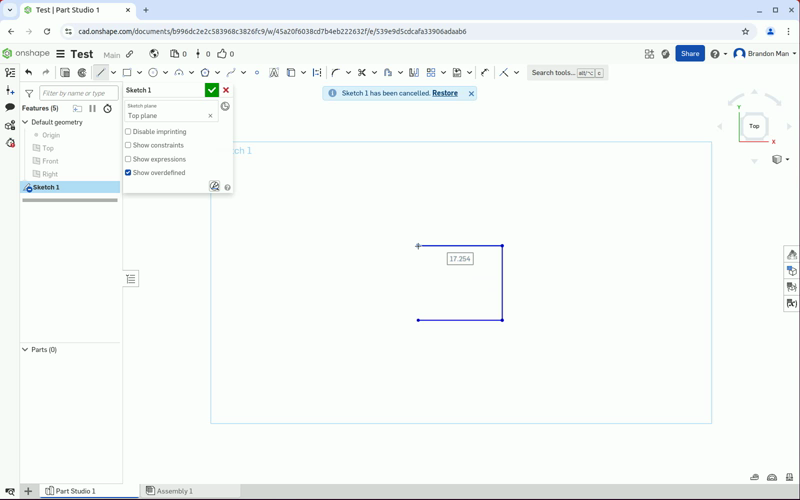
mouse_move(418, 320)
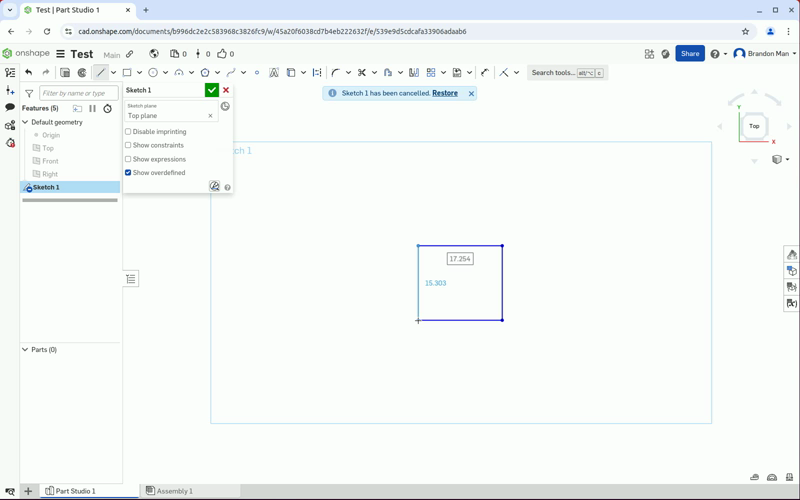
key_up(shift)
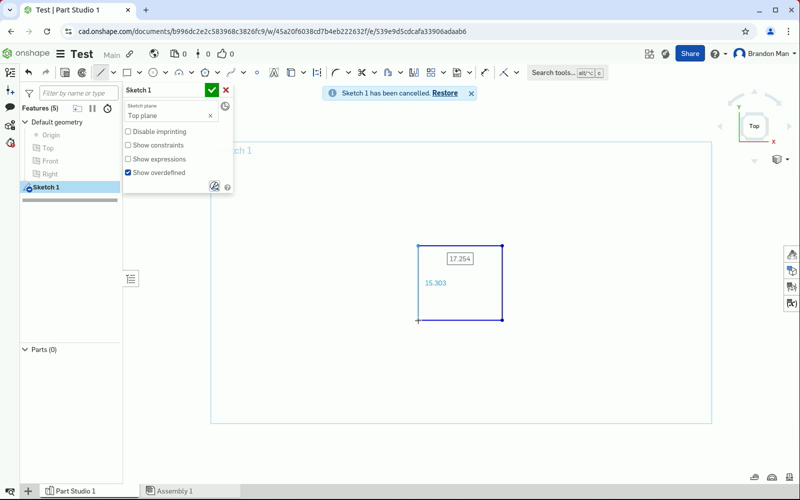
click(418, 320)
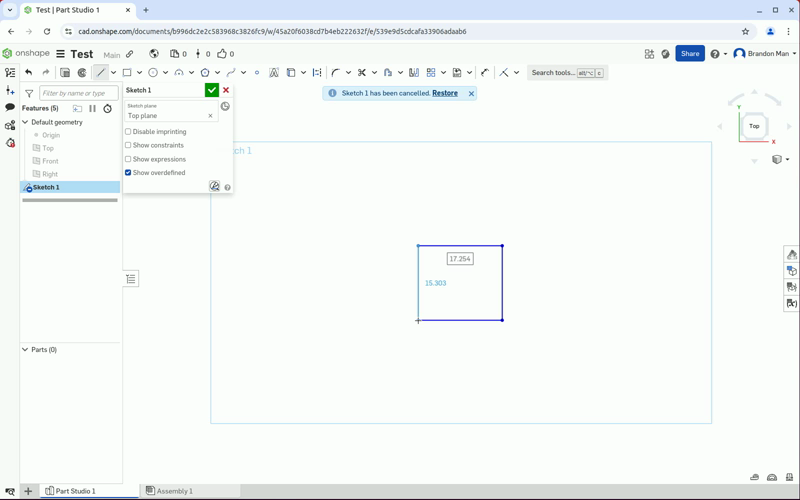
key(esc)
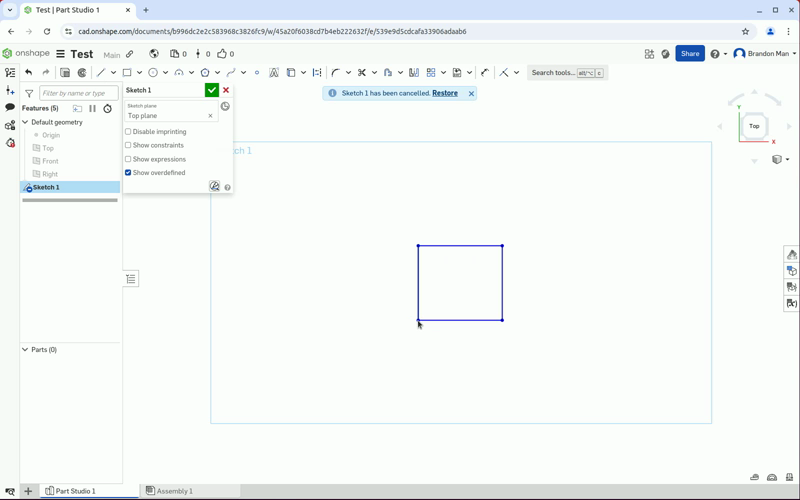
mouse_move(478, 266)
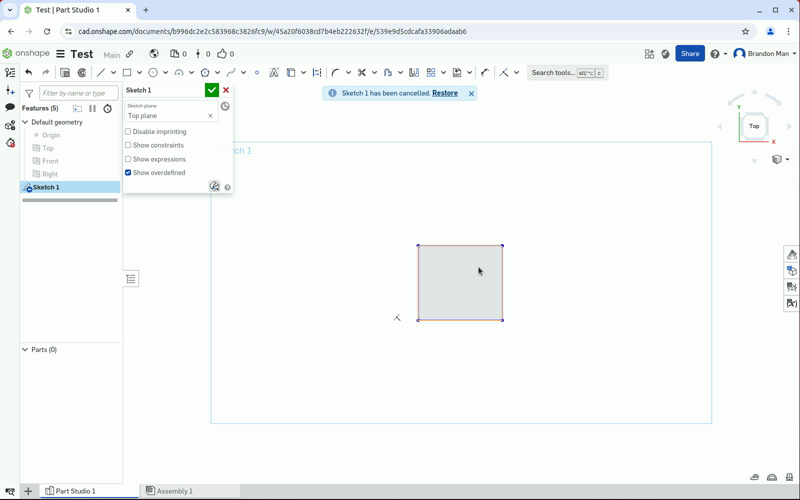
click(478, 266)
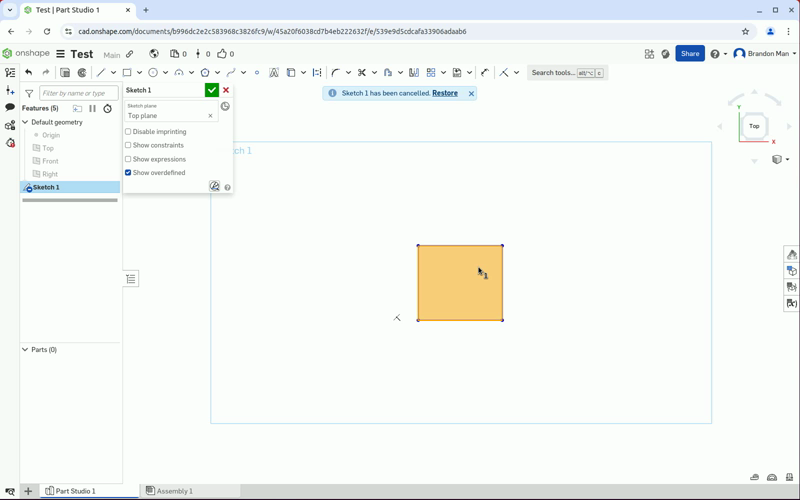
mouse_move(73, 352)
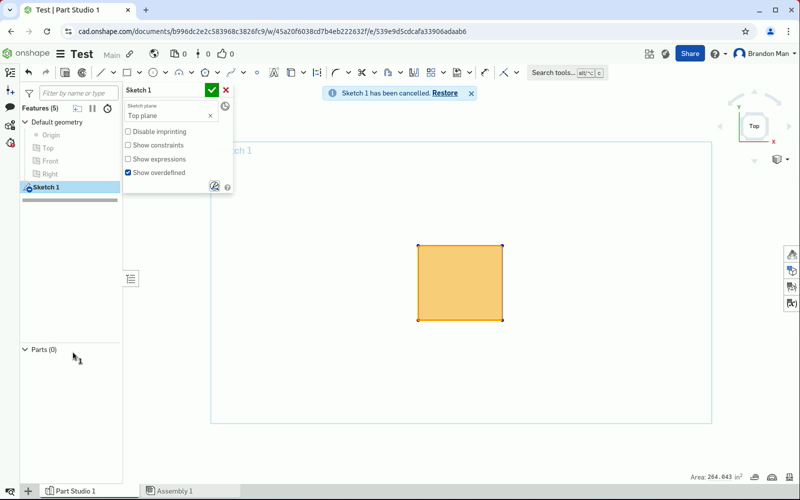
key(shift+y)
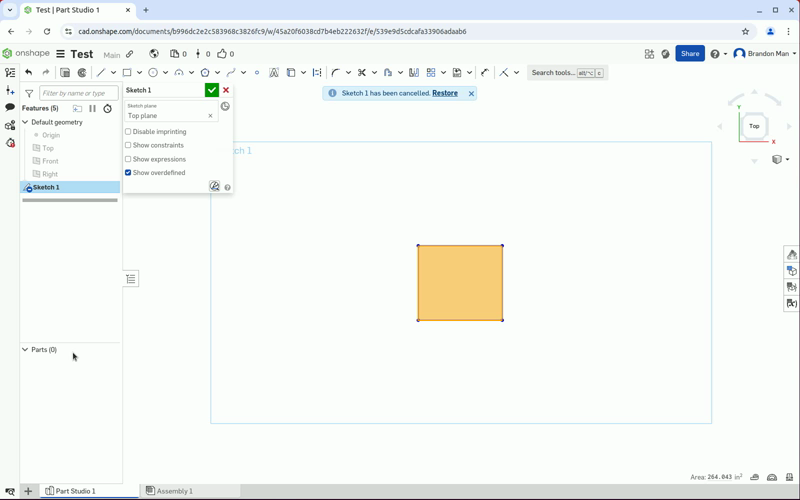
key(shift+e)
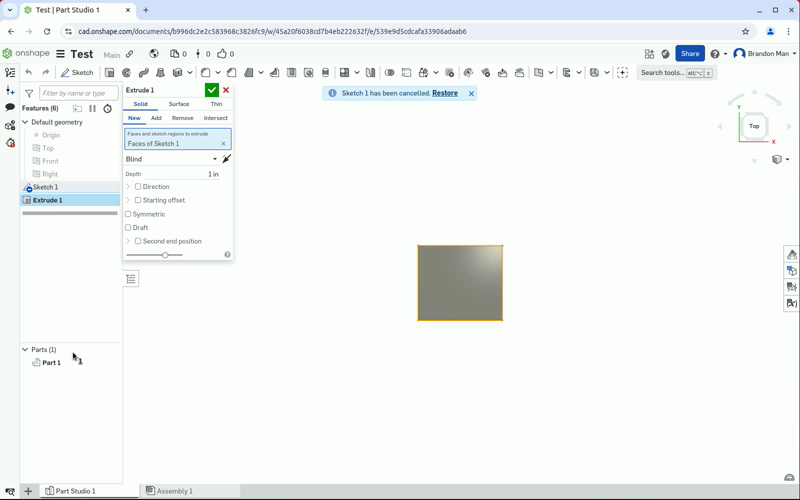
mouse_move(143, 106)
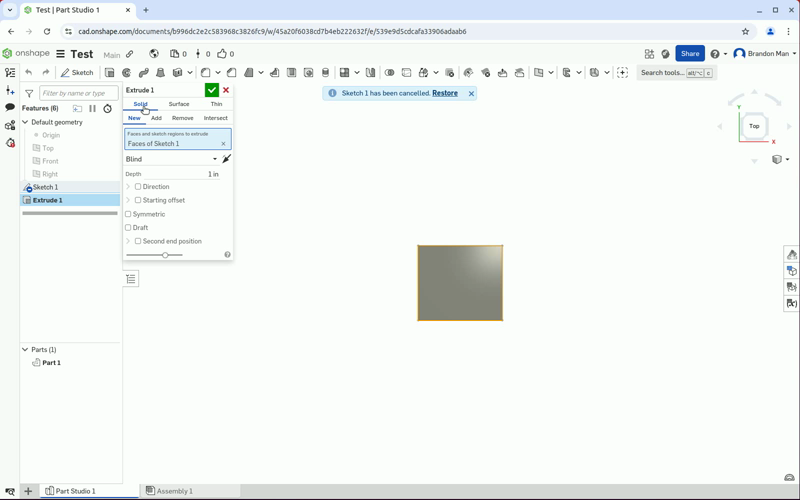
click(143, 106)
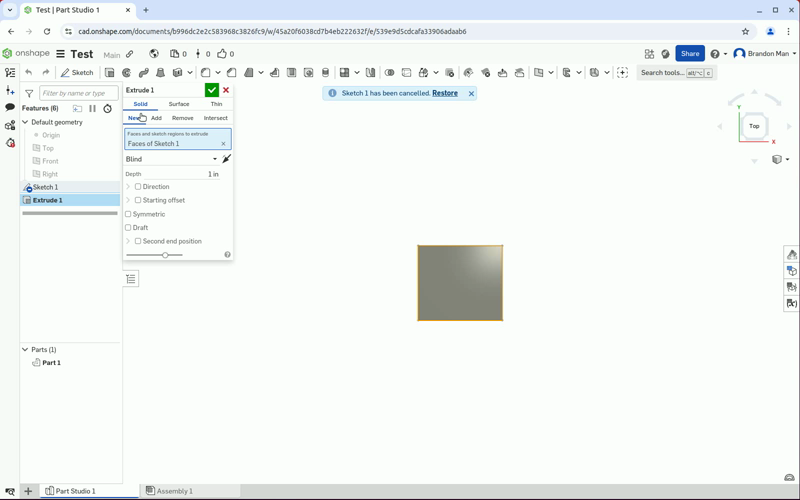
mouse_move(137, 120)
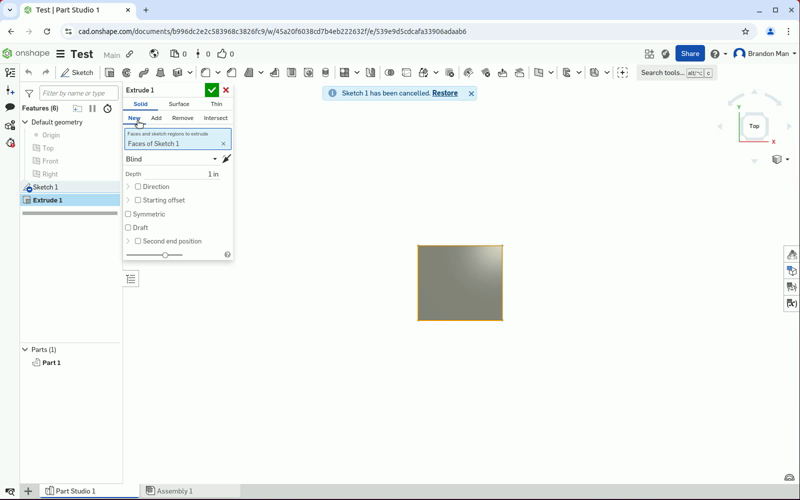
click(137, 120)
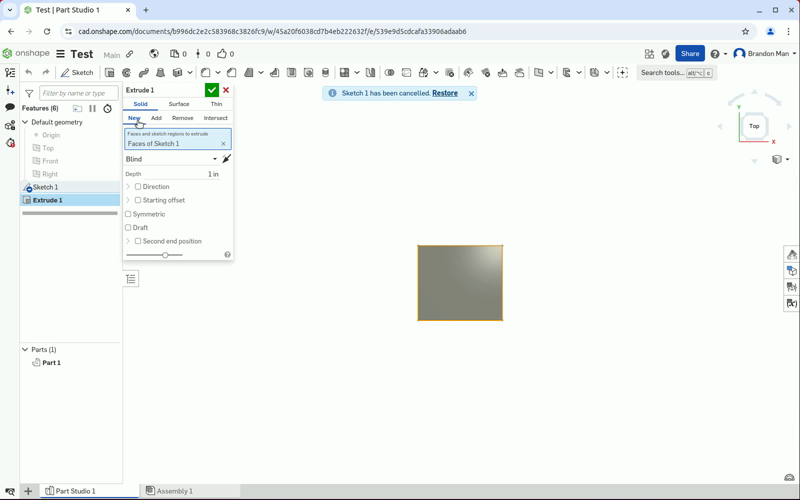
key(tab, 4)
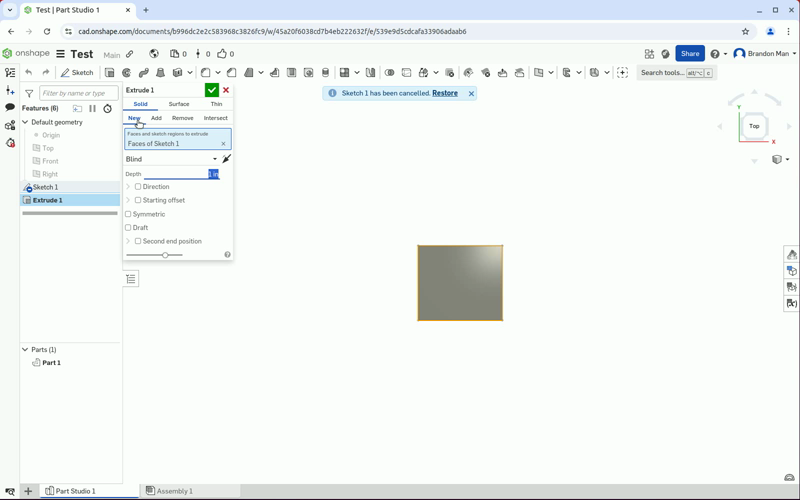
text(1.926)
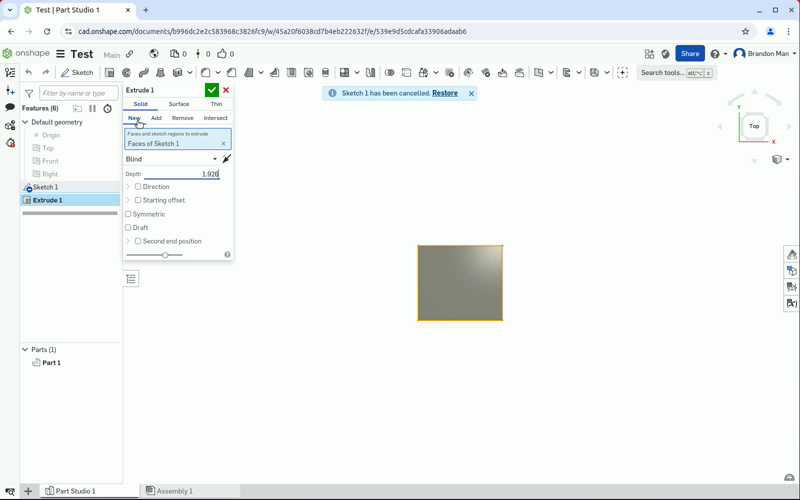
key(enter)
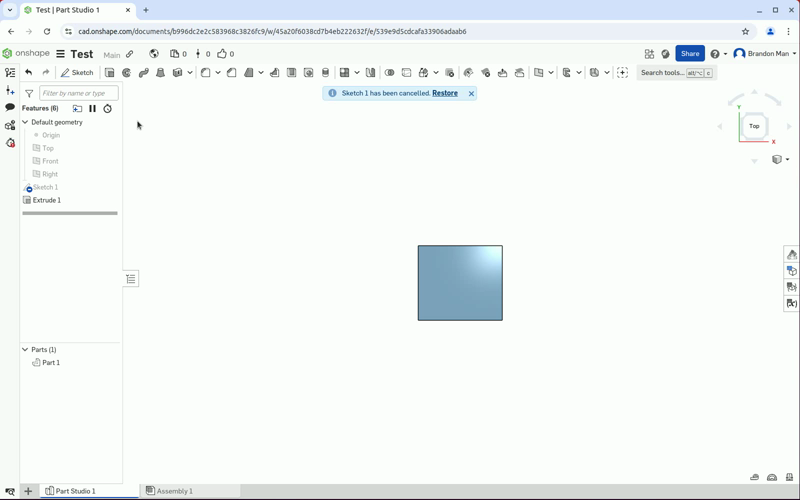
key(shift+h)
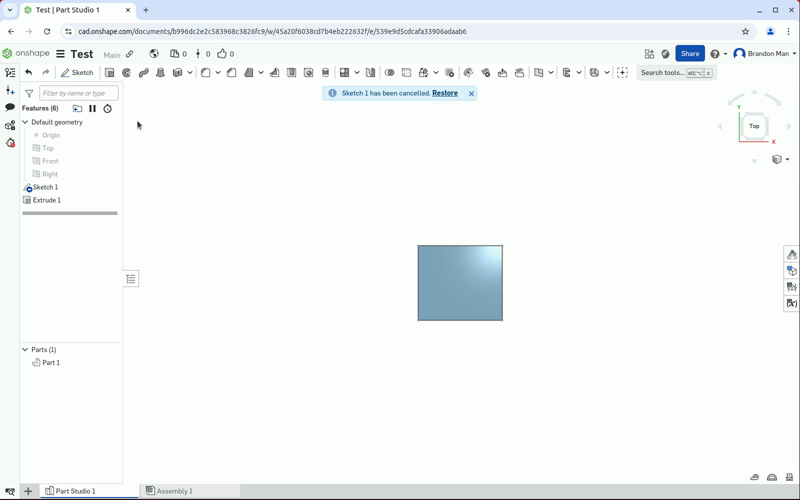
key(shift+h)
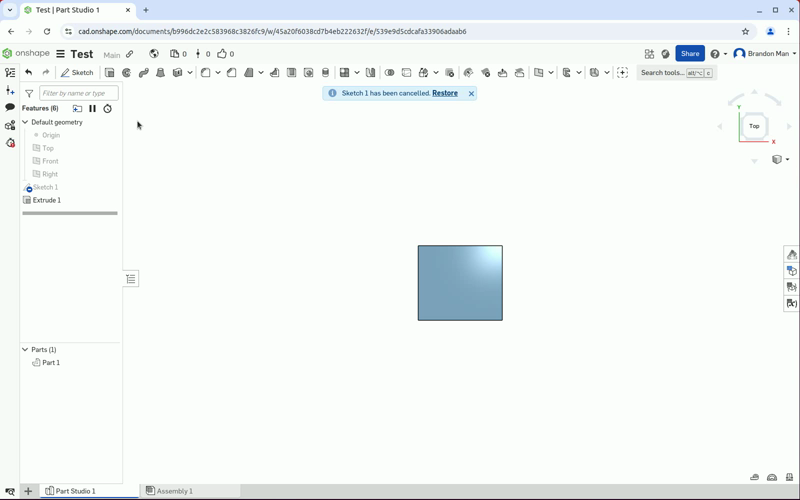
mouse_move(73, 189)
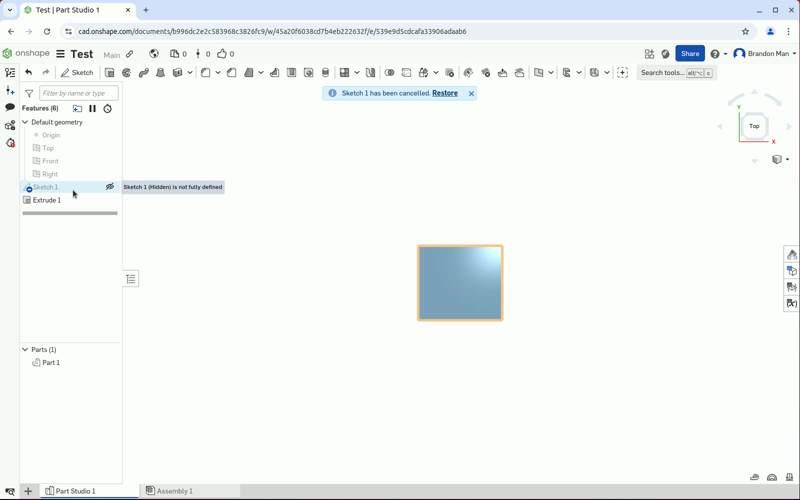
click(73, 189)
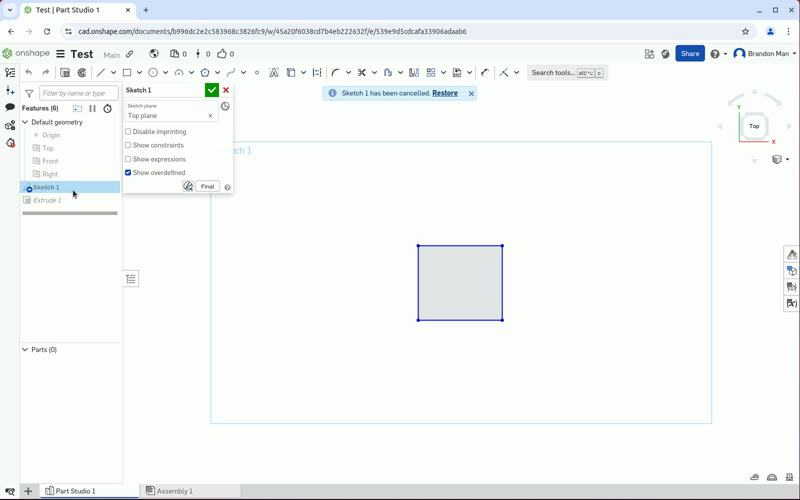
mouse_move(229, 92)
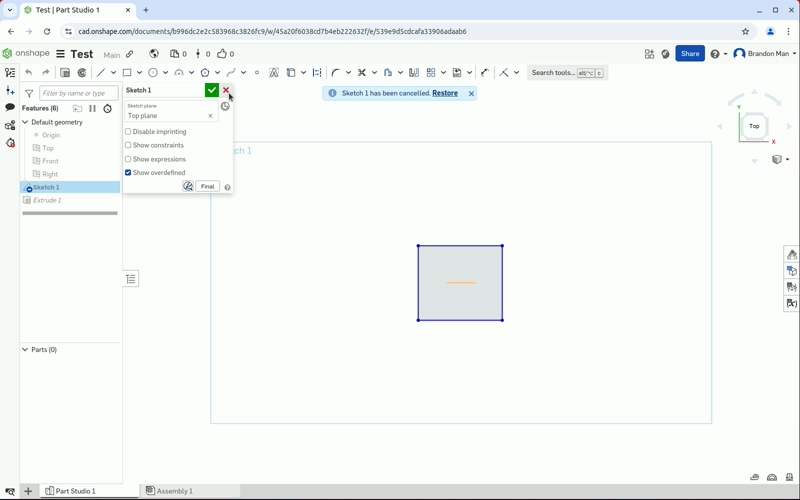
click(229, 92)
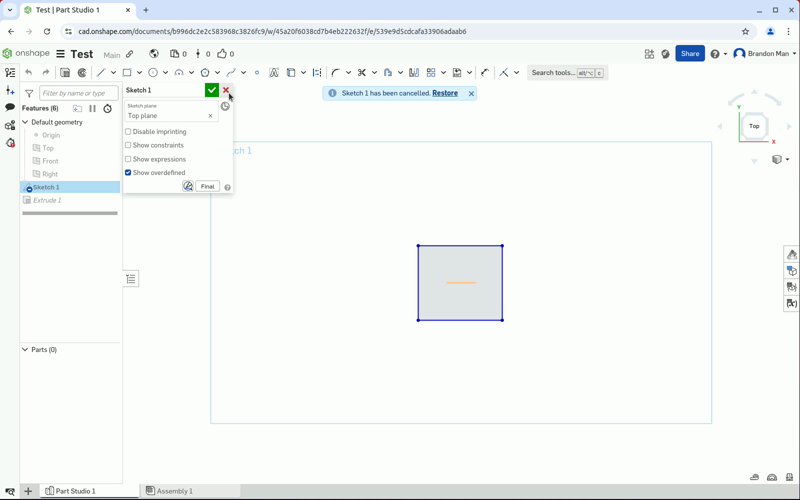
key(shift+s)
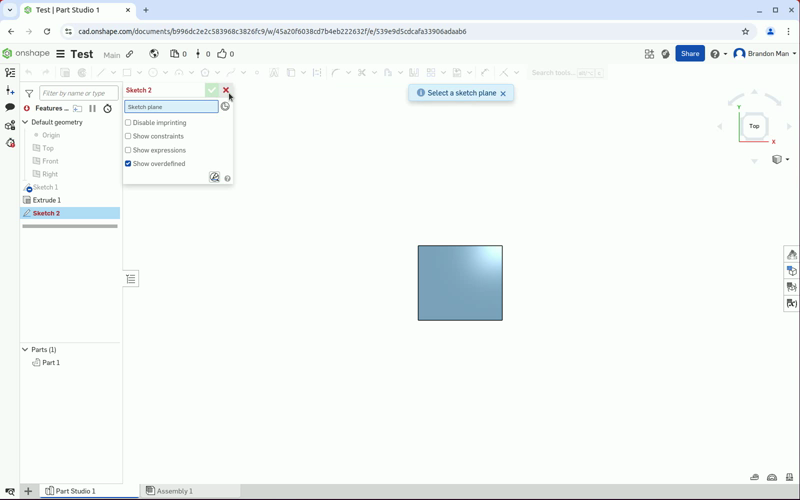
mouse_move(73, 150)
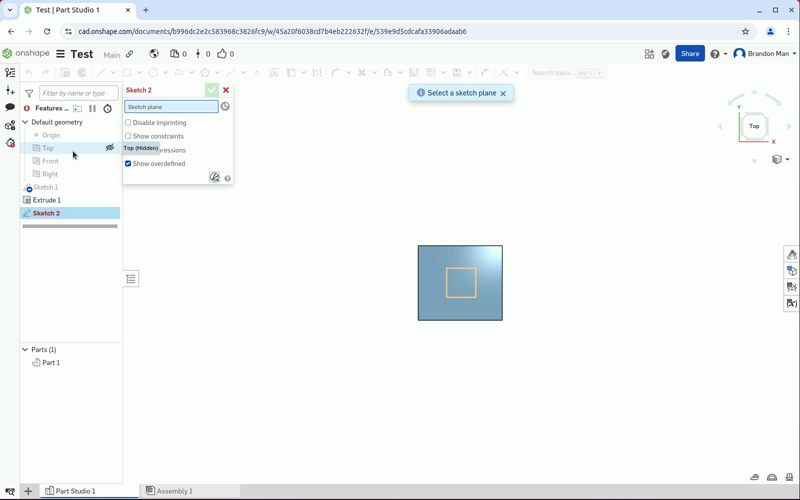
click(73, 150)
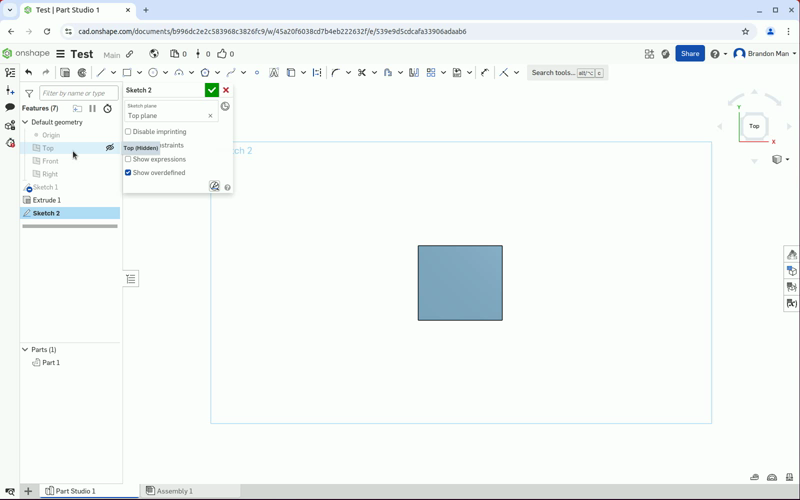
mouse_move(73, 352)
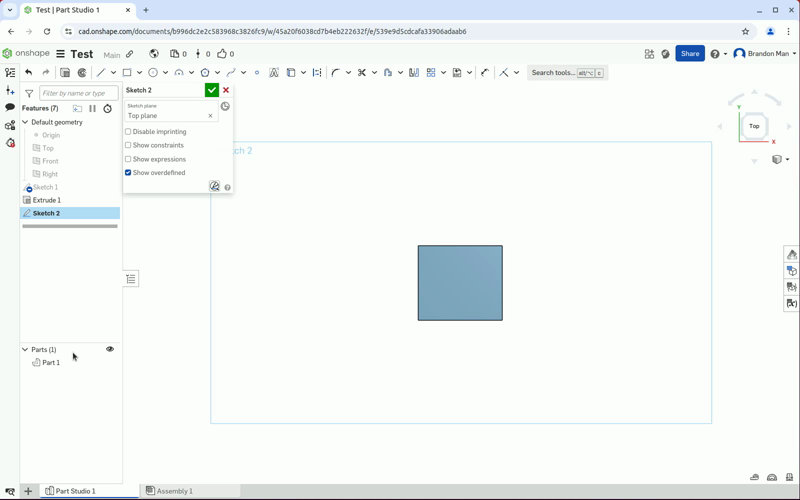
key(y)
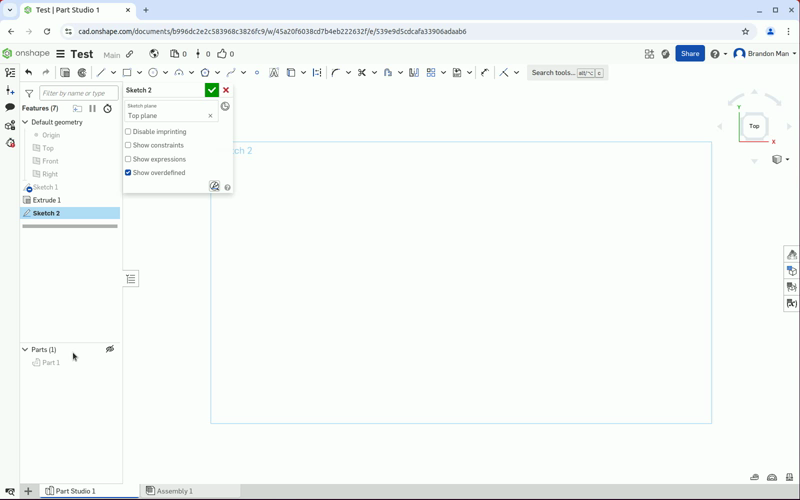
key(c)
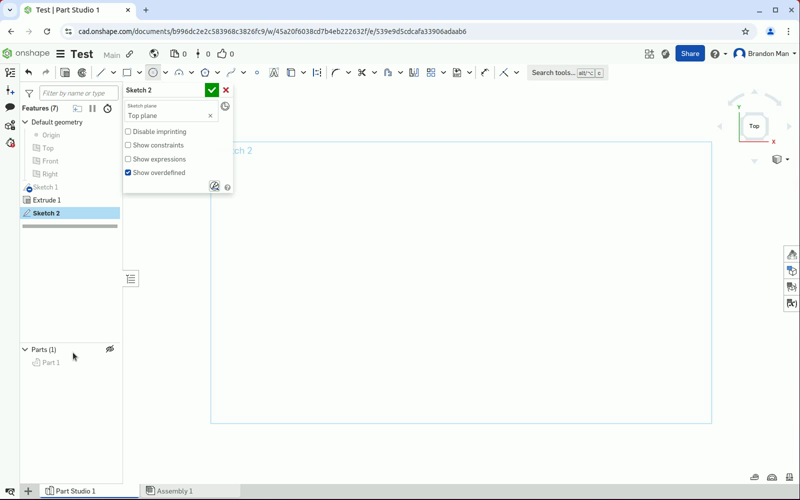
key_down(shift)
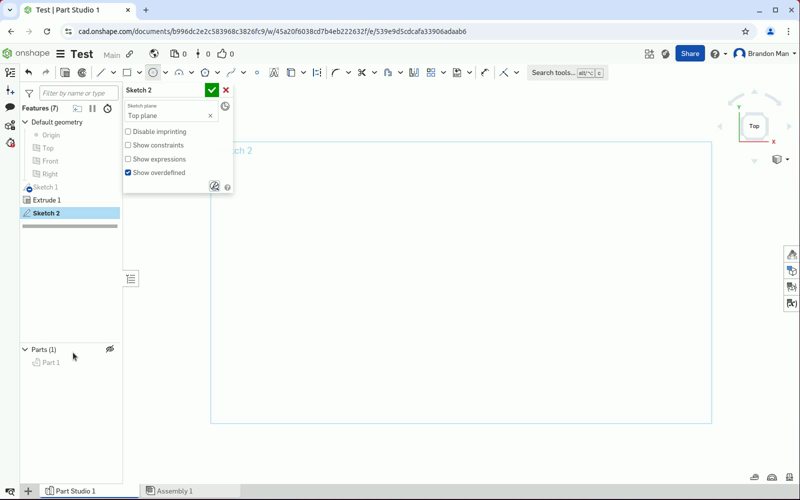
mouse_move(461, 282)
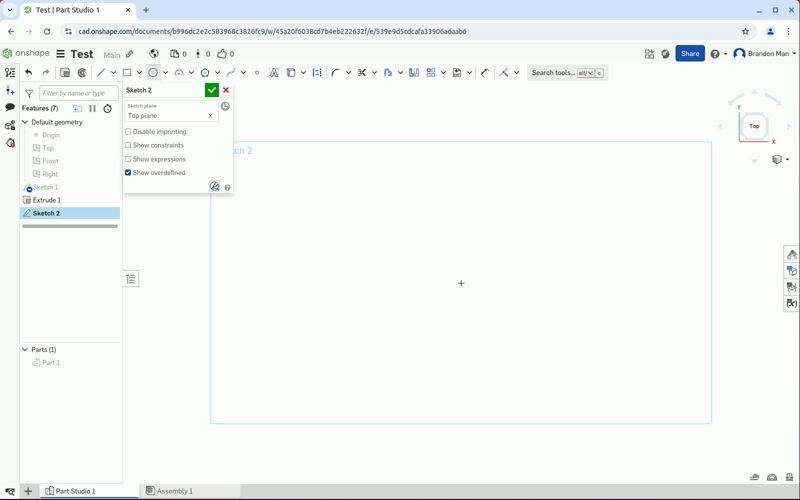
click(461, 282)
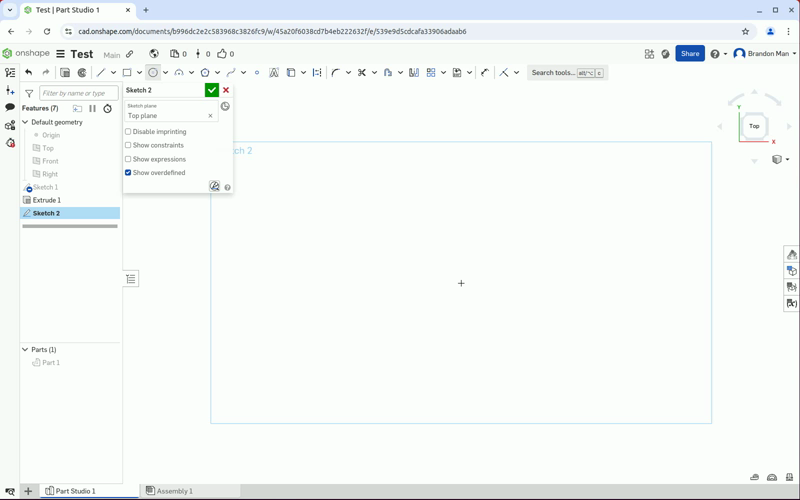
key_up(shift)
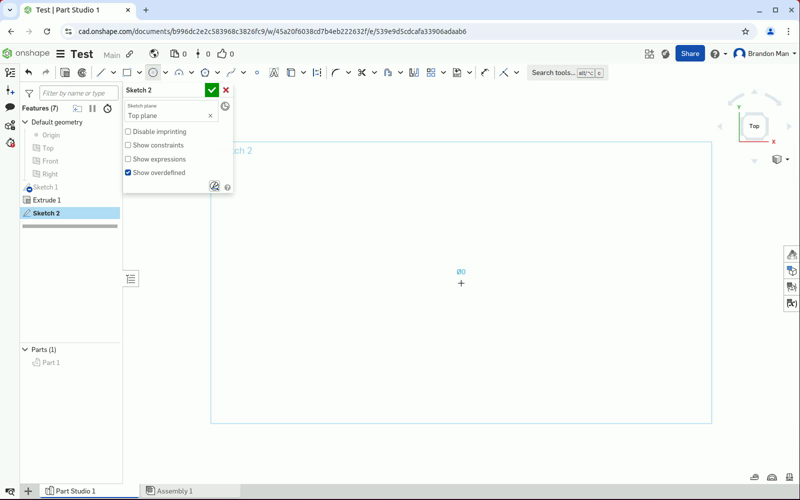
mouse_move(475, 282)
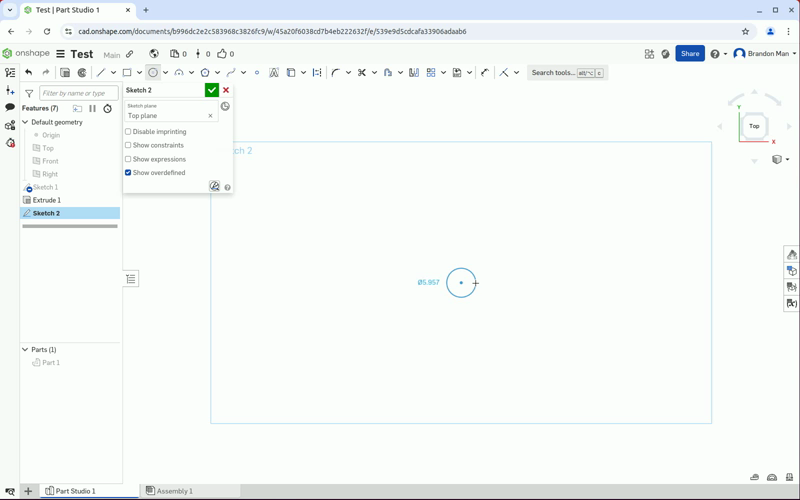
click(475, 282)
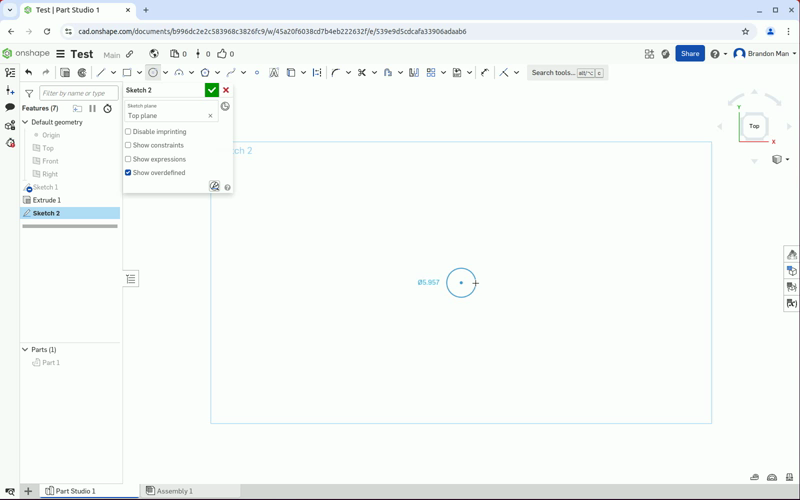
key(esc)
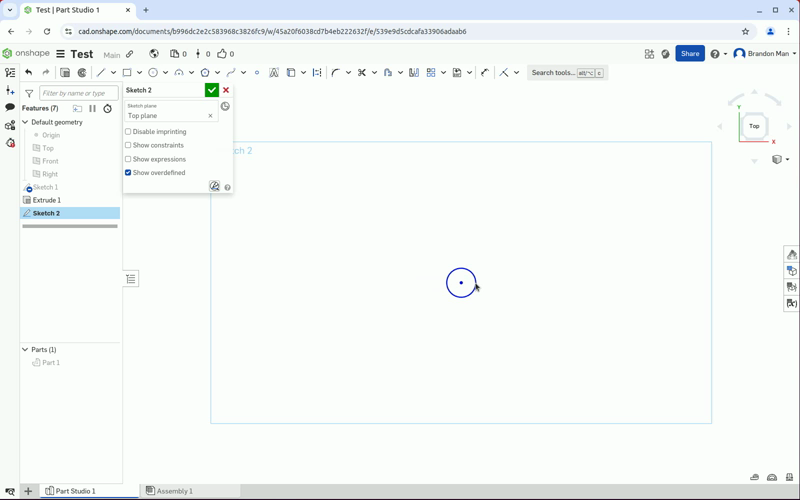
mouse_move(461, 275)
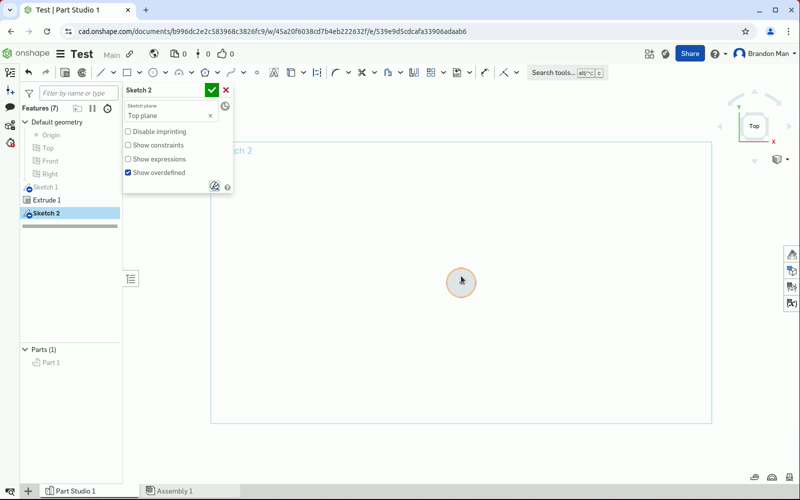
scroll(6)
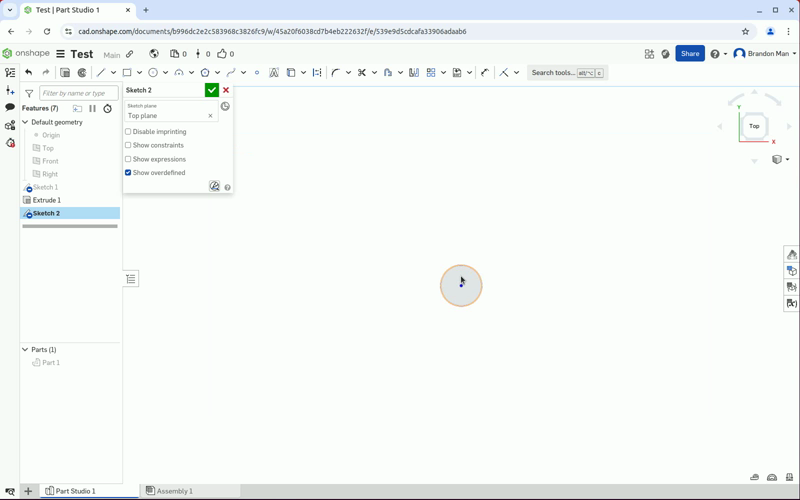
scroll(6)
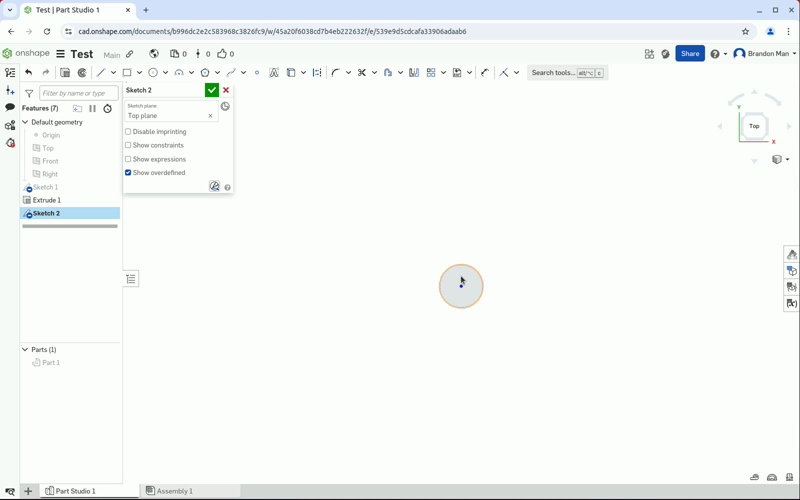
scroll(6)
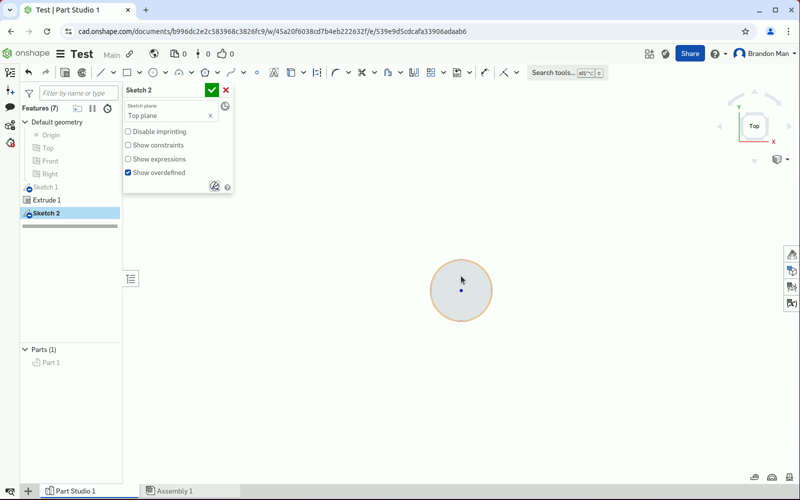
scroll(6)
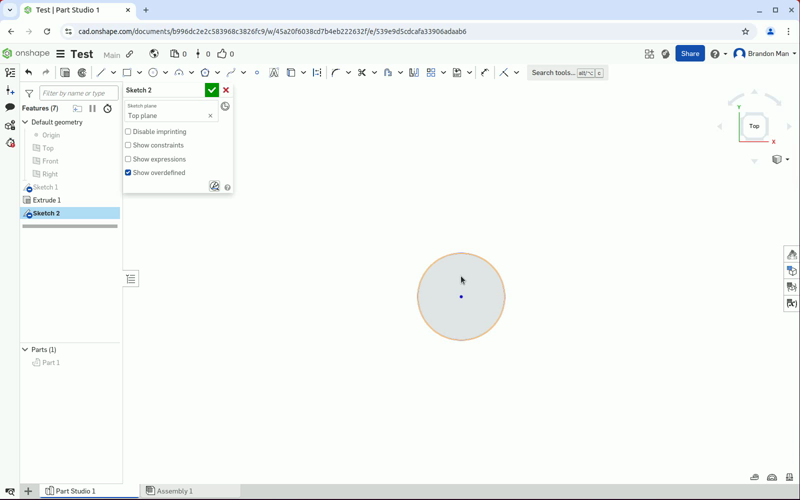
scroll(6)
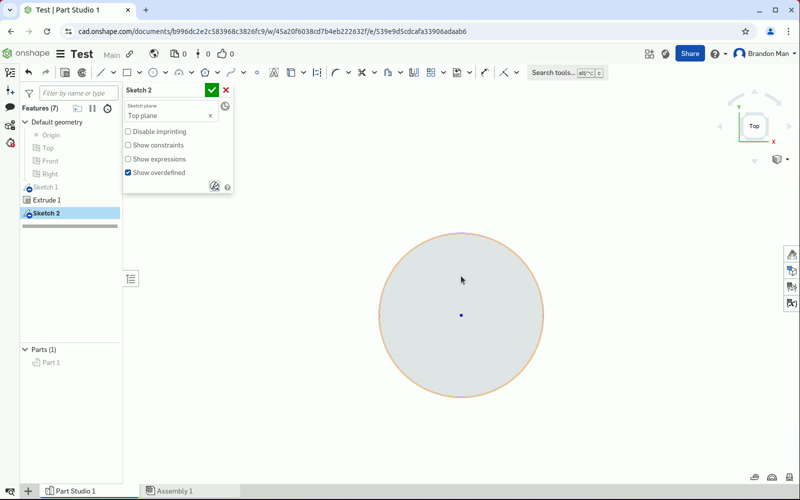
scroll(6)
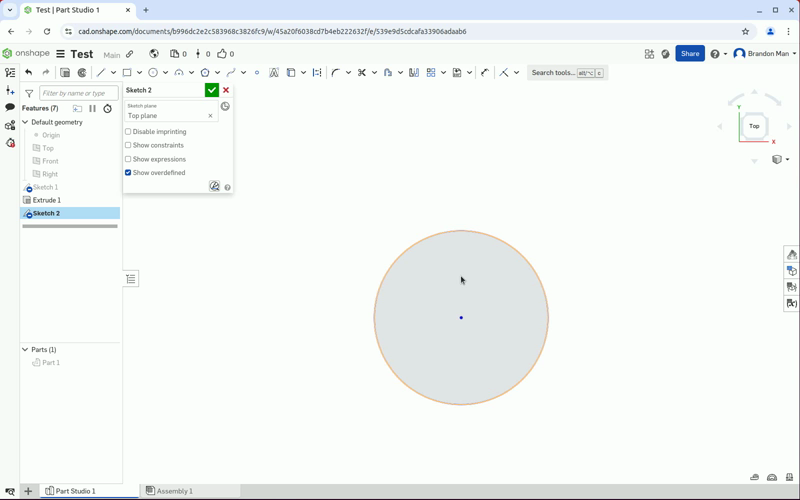
scroll(6)
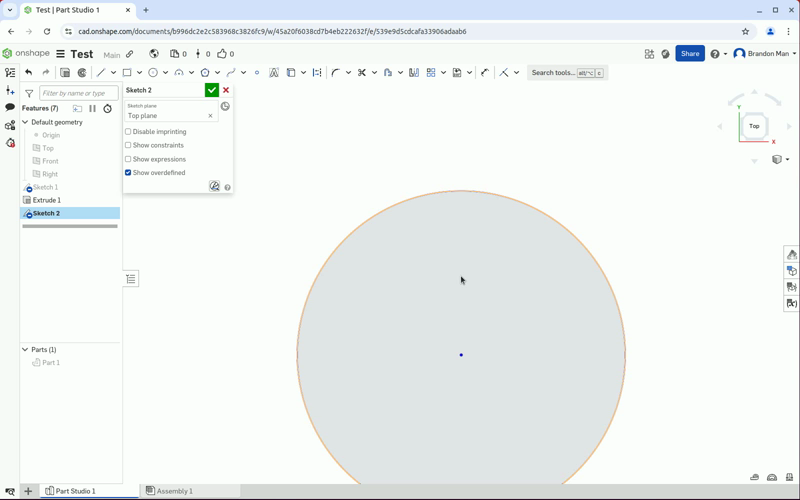
click(461, 275)
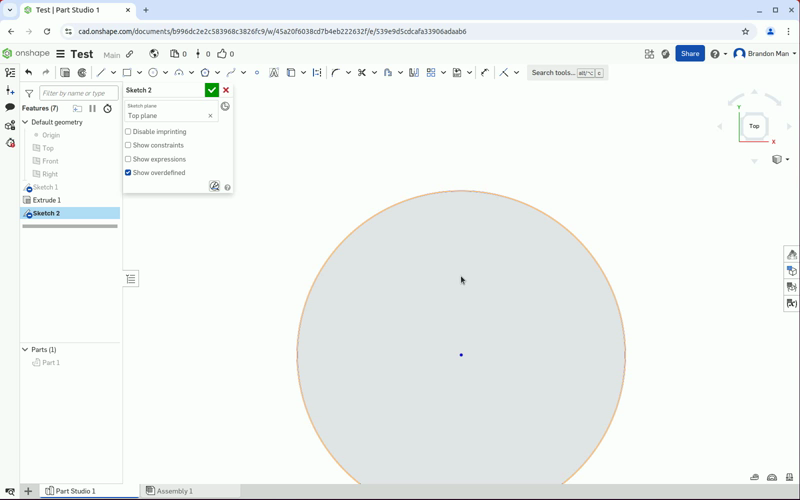
scroll(-6)
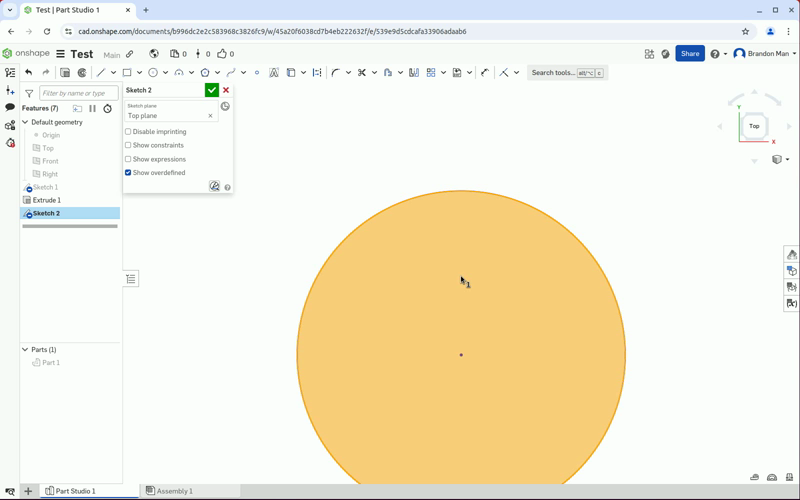
scroll(-6)
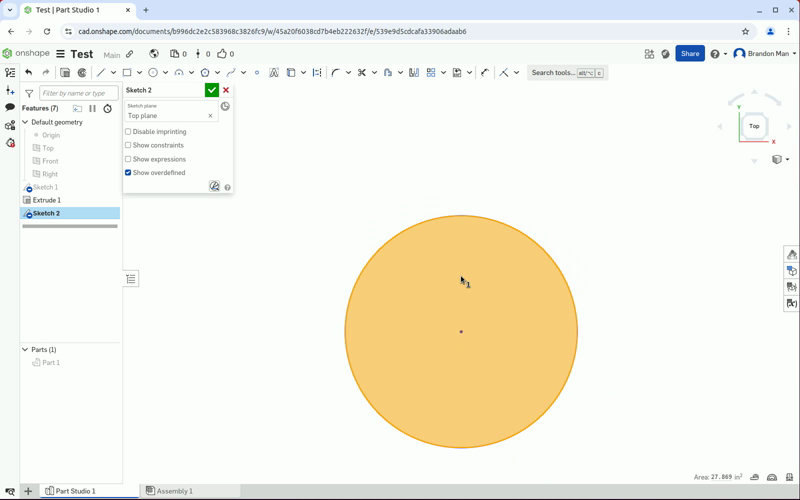
scroll(-6)
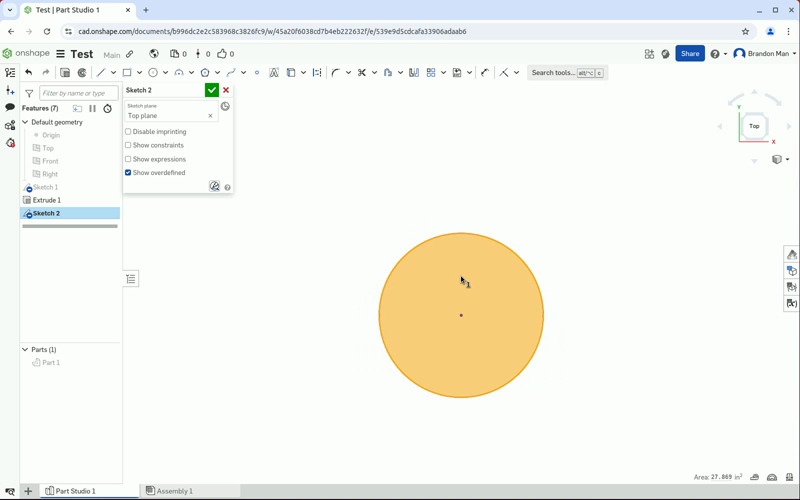
scroll(-6)
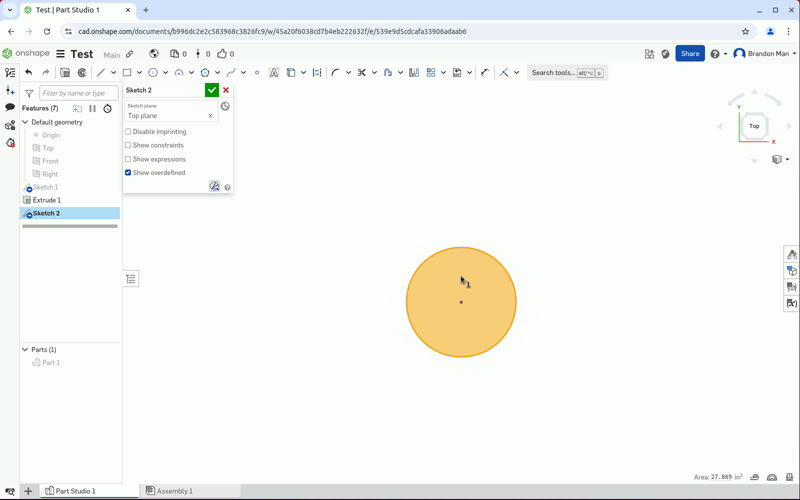
scroll(-6)
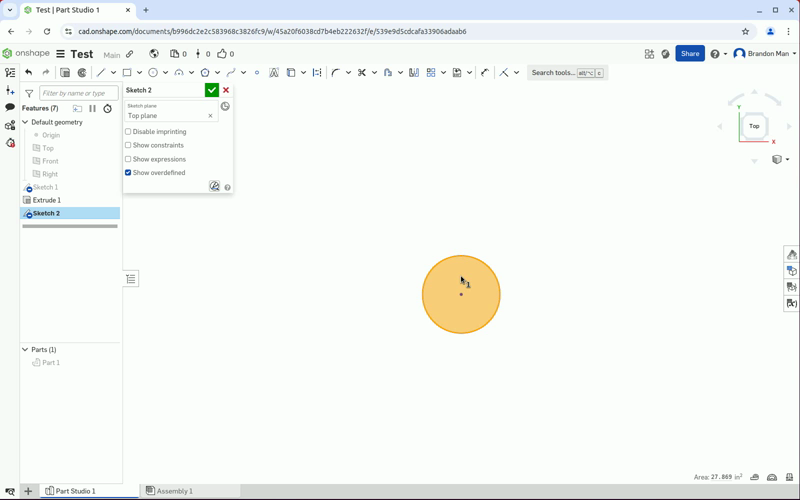
scroll(-6)
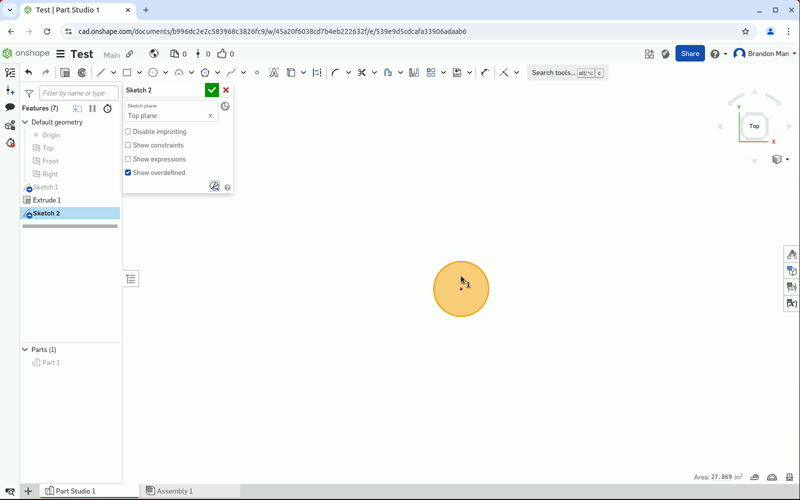
scroll(-6)
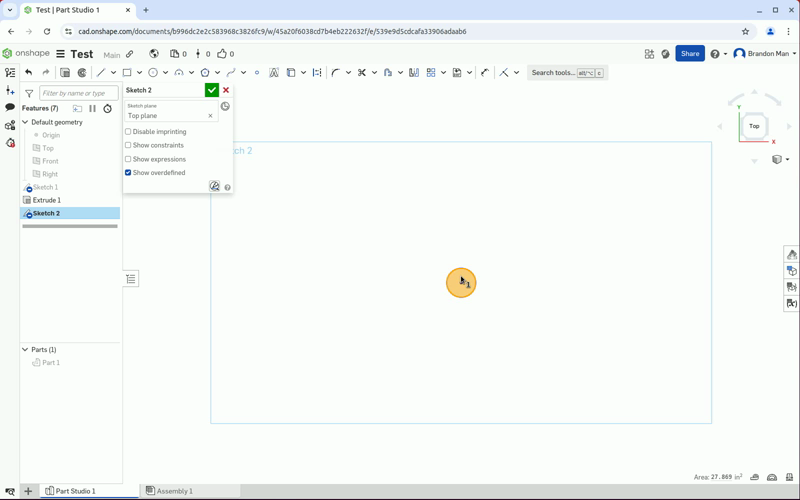
mouse_move(73, 352)
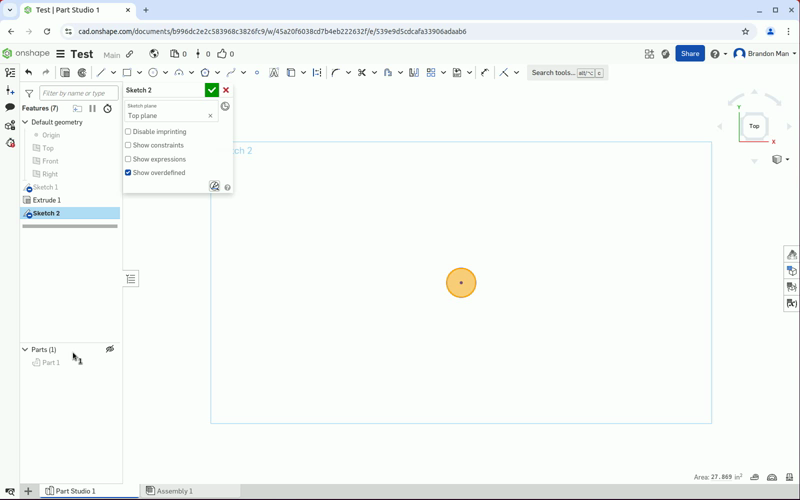
key(shift+y)
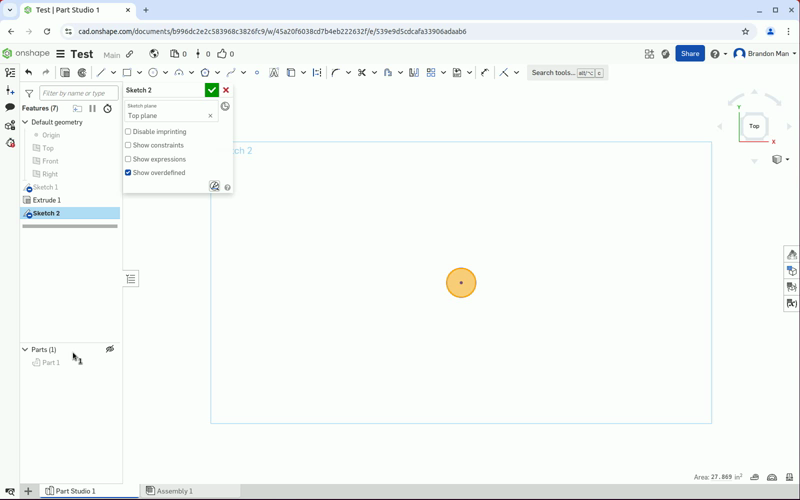
key(shift+e)
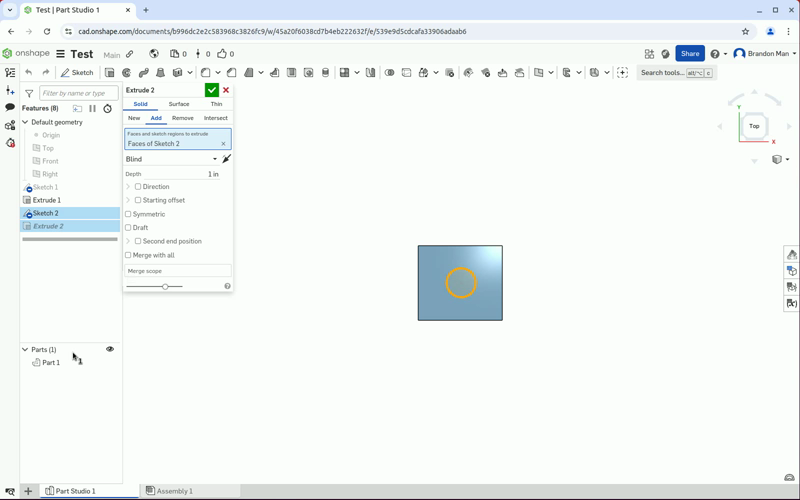
mouse_move(143, 106)
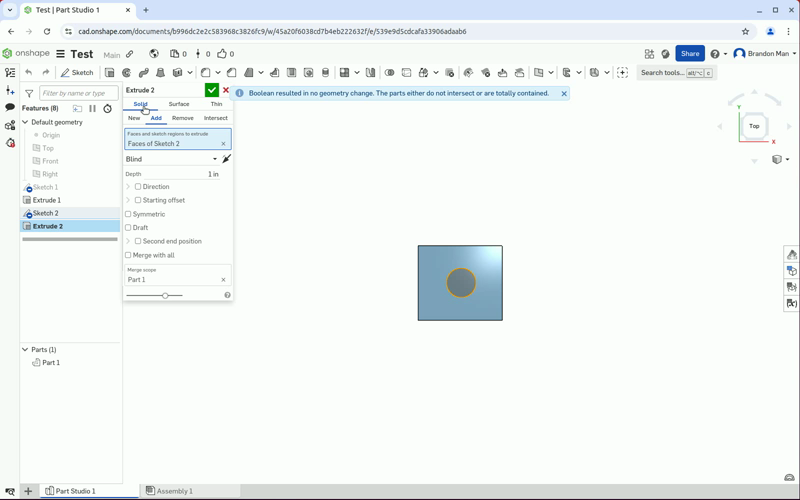
click(143, 106)
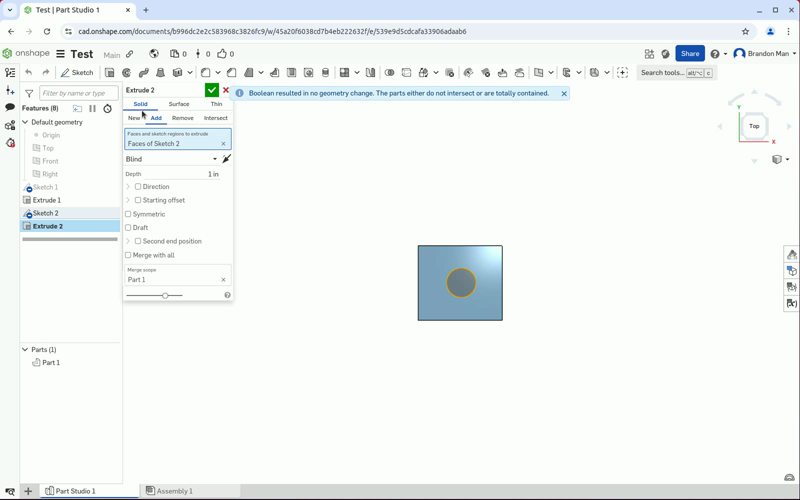
mouse_move(137, 120)
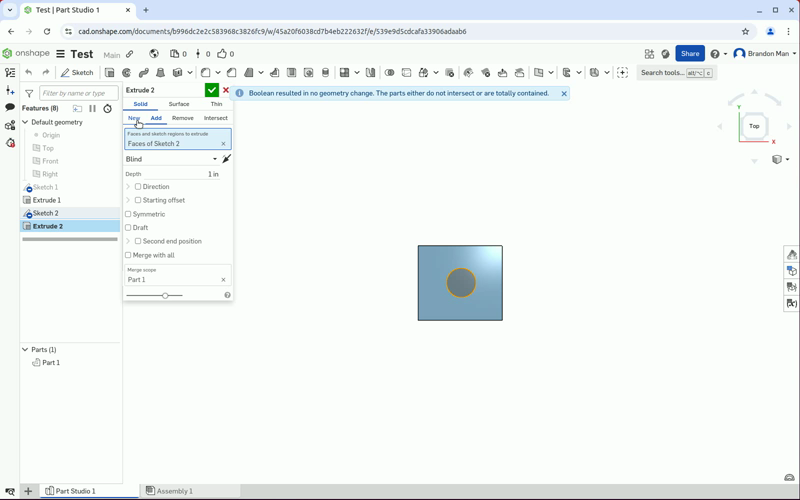
click(137, 120)
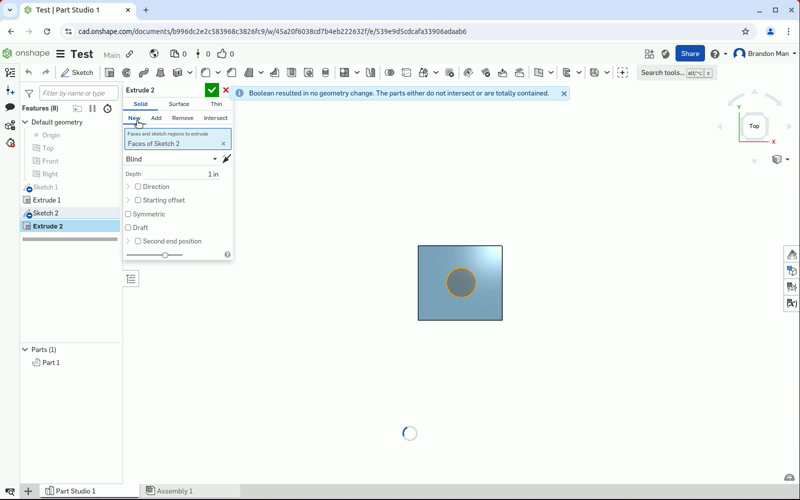
key(tab, 4)
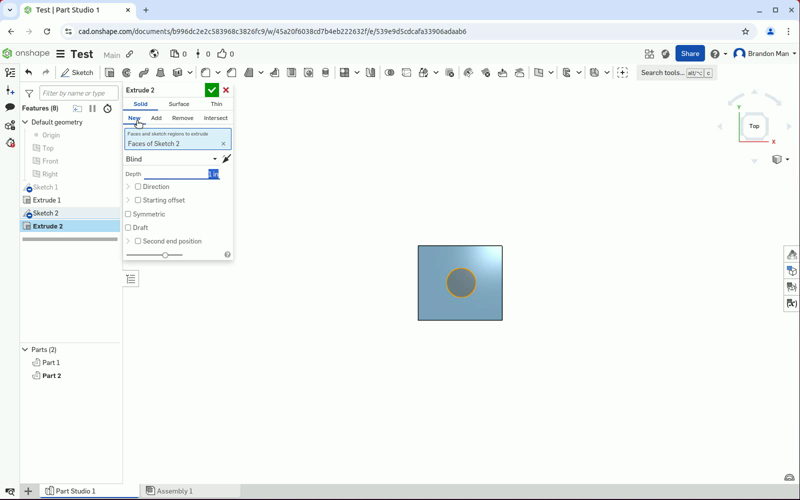
text(19.257)
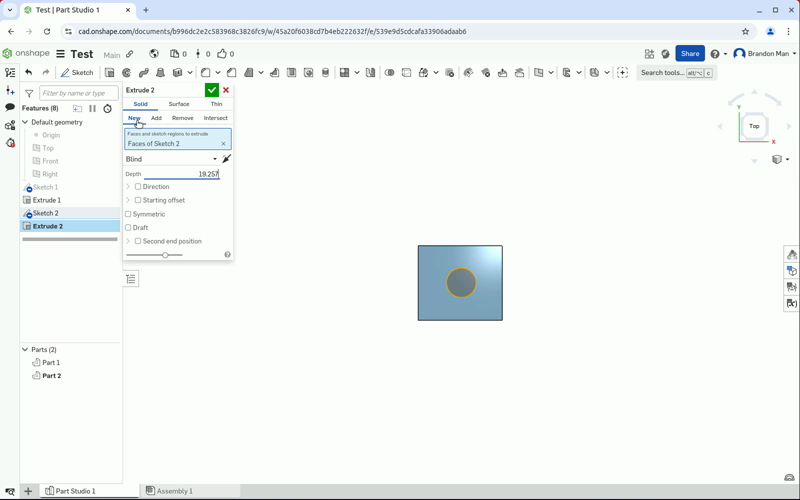
key(enter)
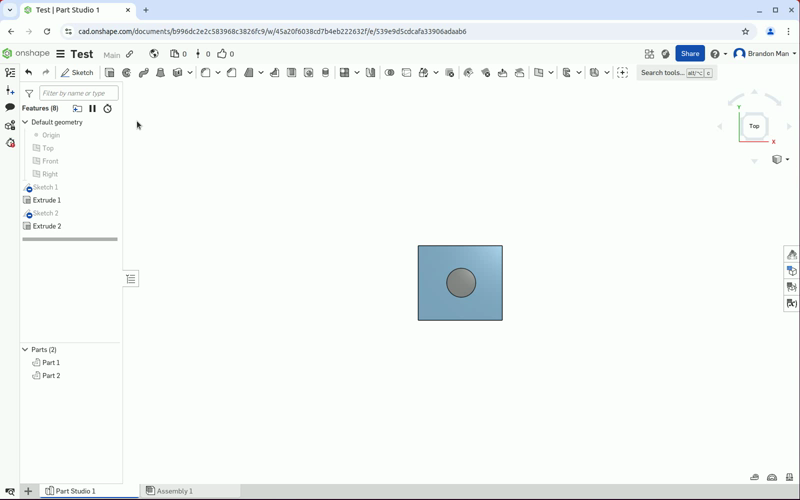
key(shift+h)
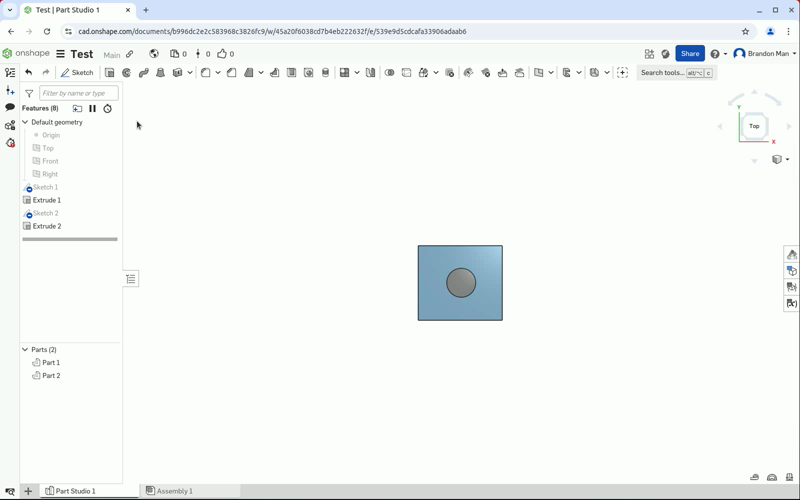
key(shift+h)
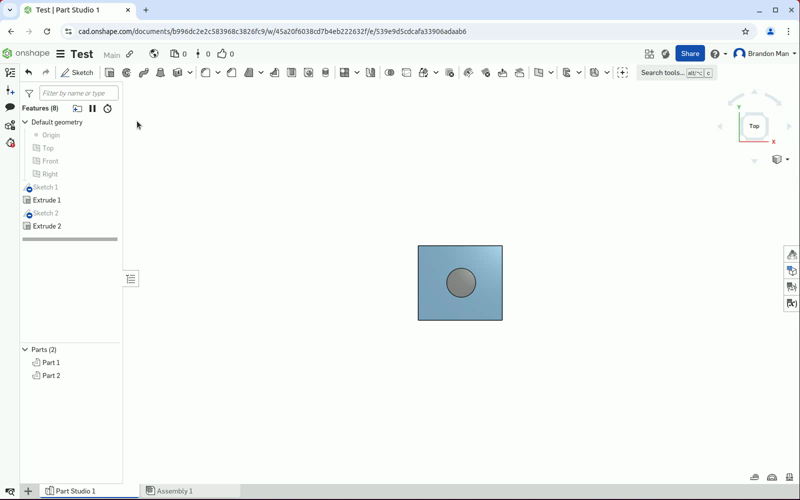
mouse_move(73, 189)
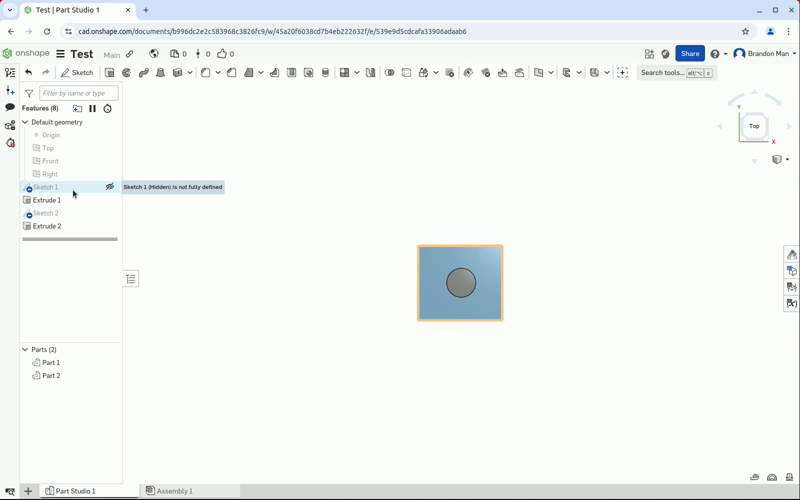
click(73, 189)
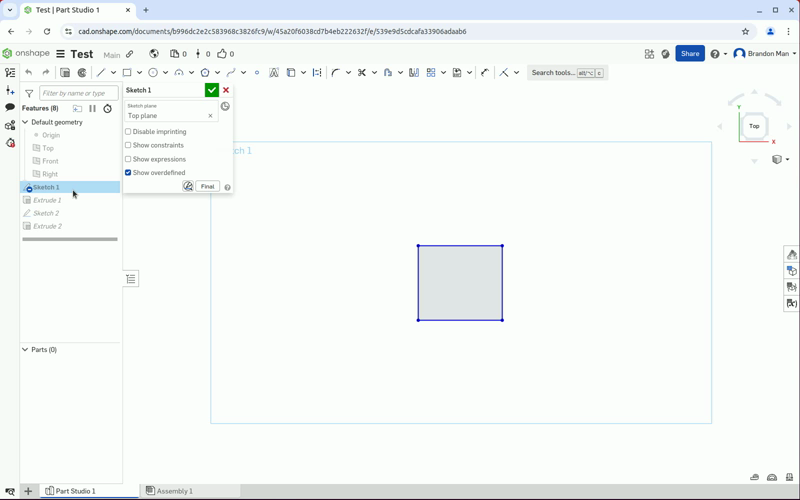
mouse_move(229, 92)
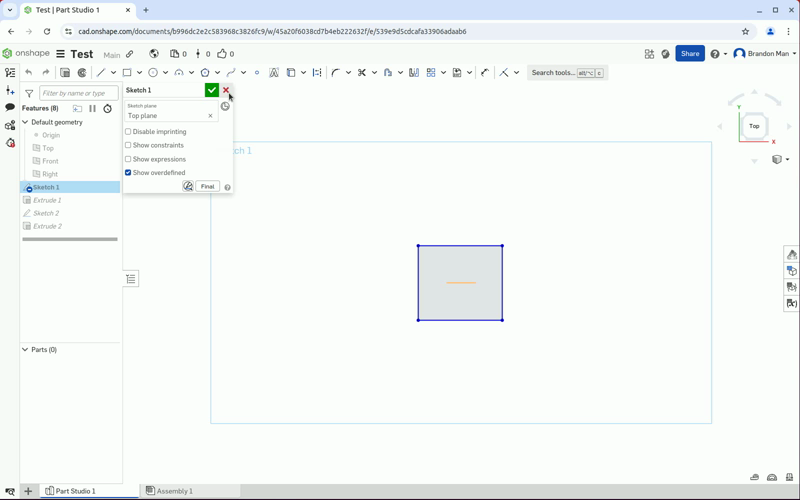
click(229, 92)
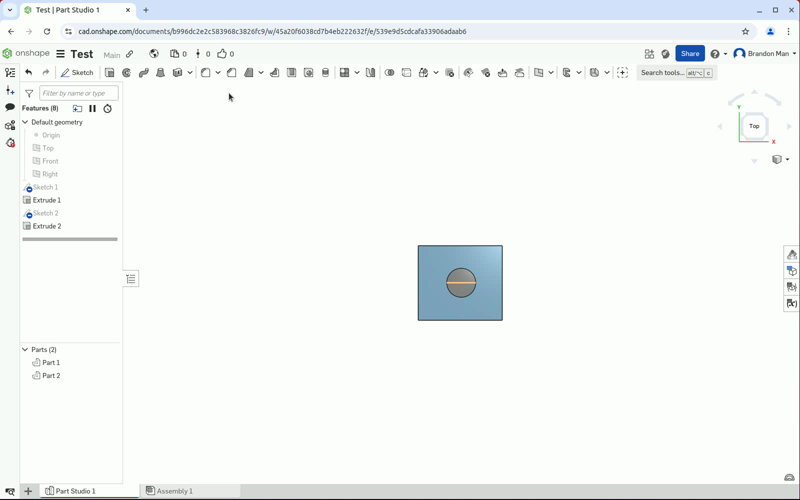
mouse_move(541, 75)
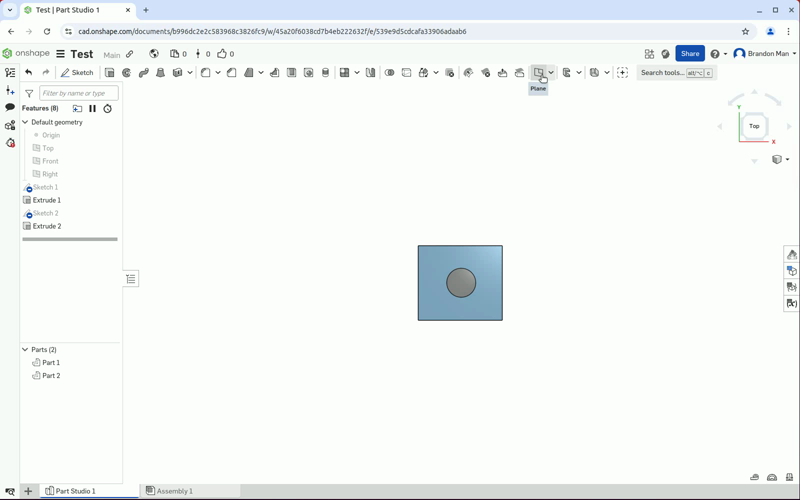
click(541, 75)
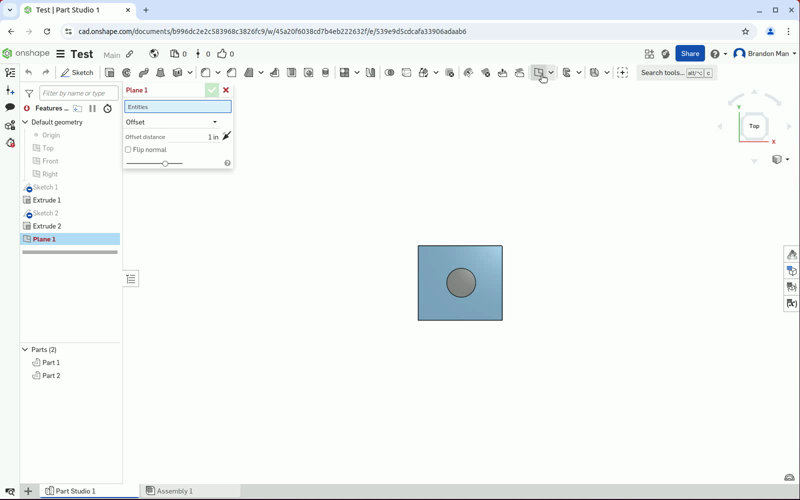
mouse_move(73, 150)
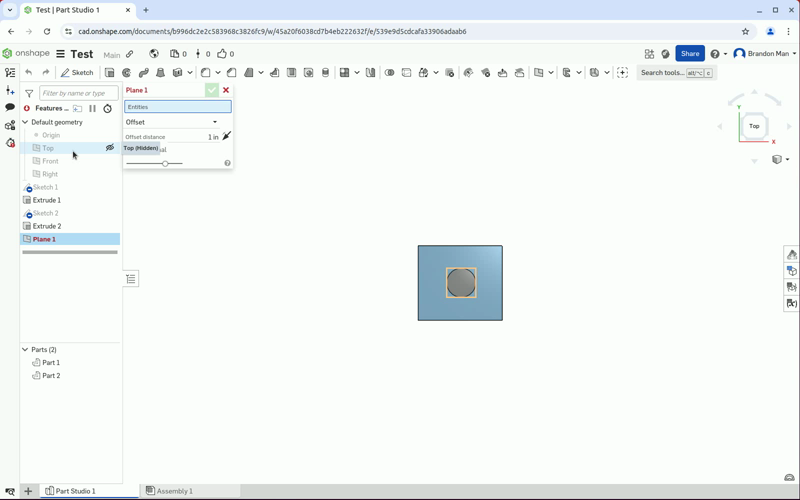
click(73, 150)
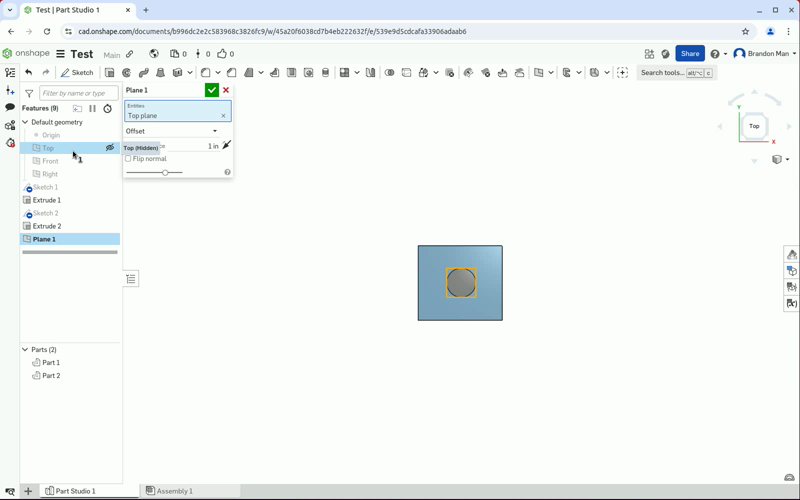
key(tab, 2)
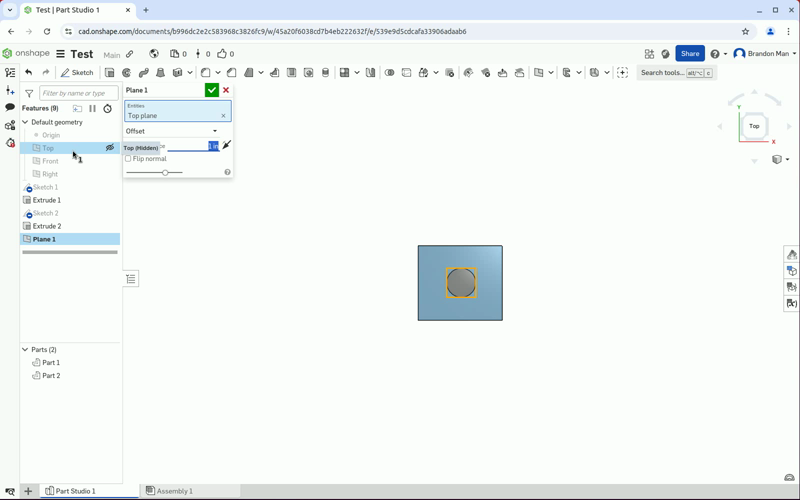
text(19.257)
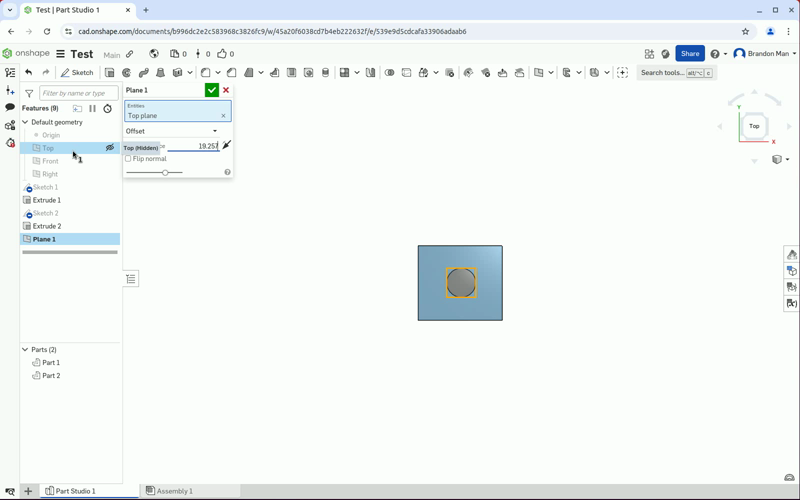
key(enter, 2)
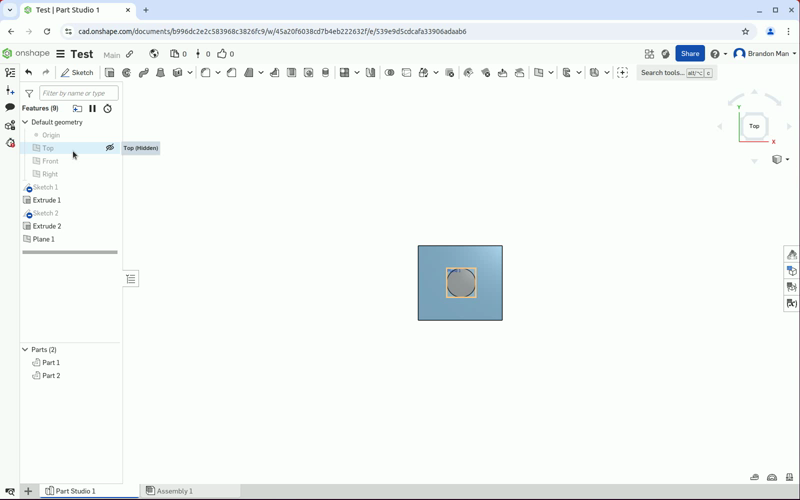
key(shift+s)
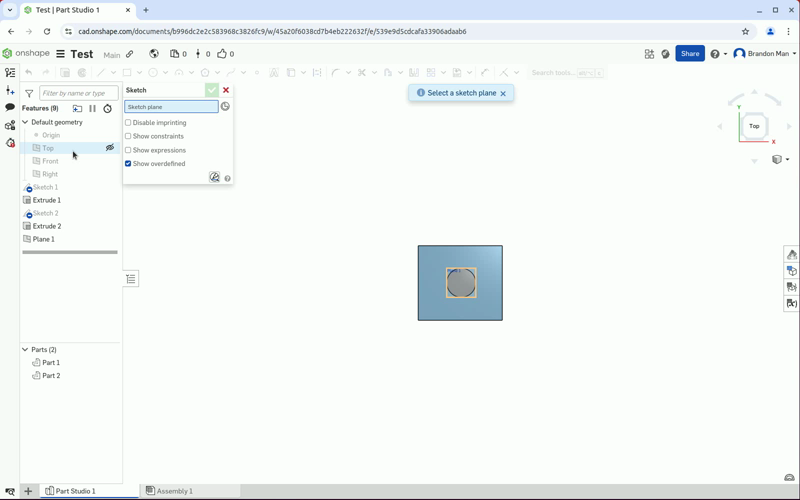
mouse_move(73, 241)
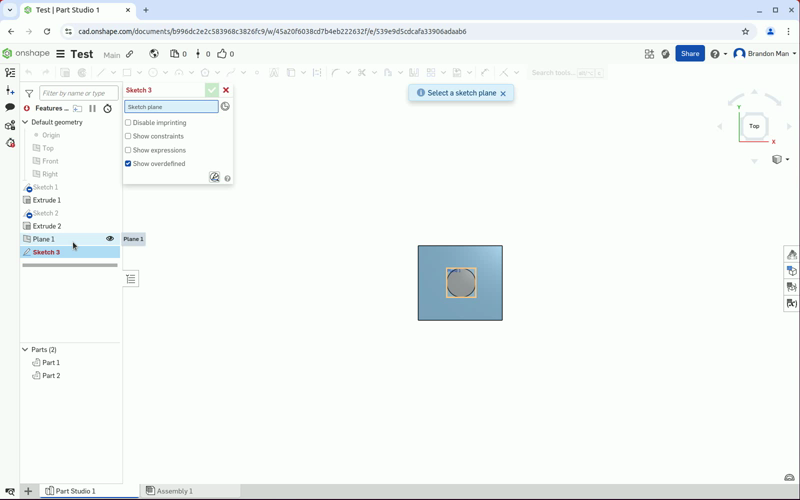
click(73, 241)
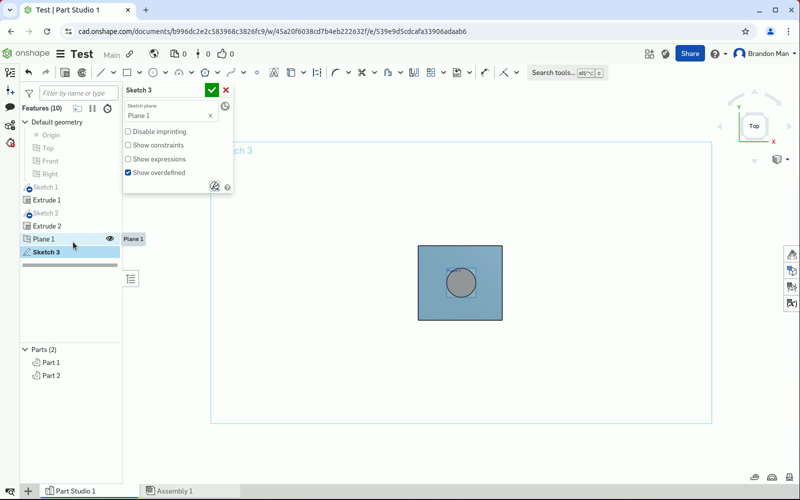
mouse_move(73, 352)
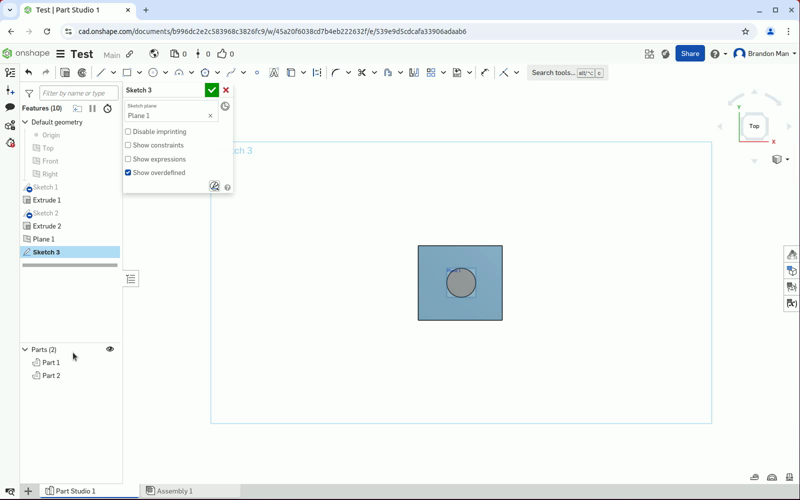
key(y)
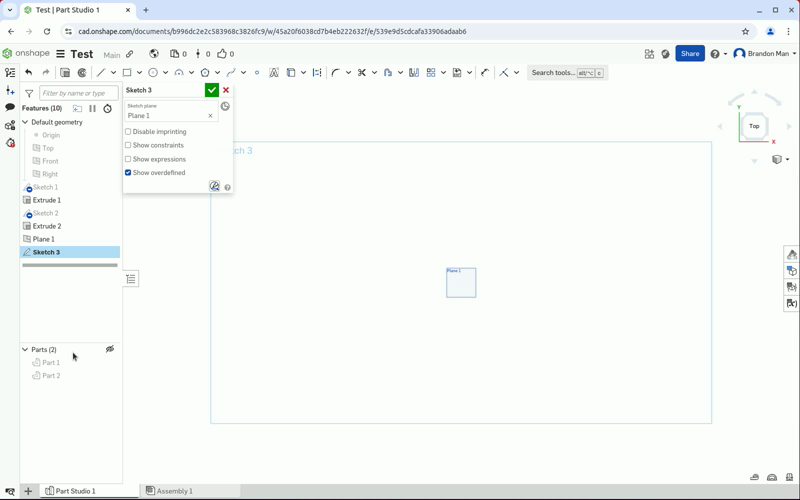
key(l)
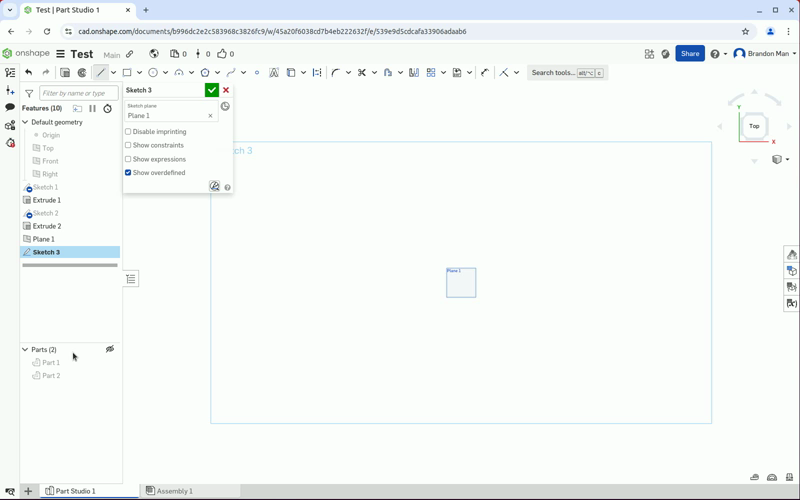
key_down(shift)
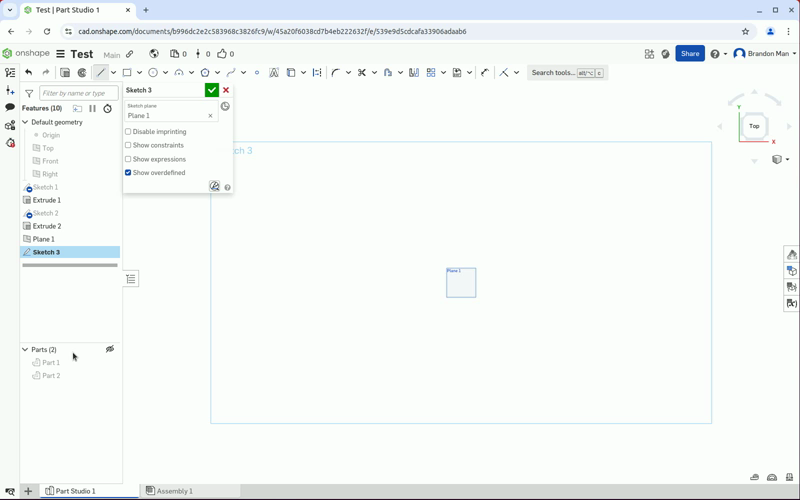
mouse_move(443, 299)
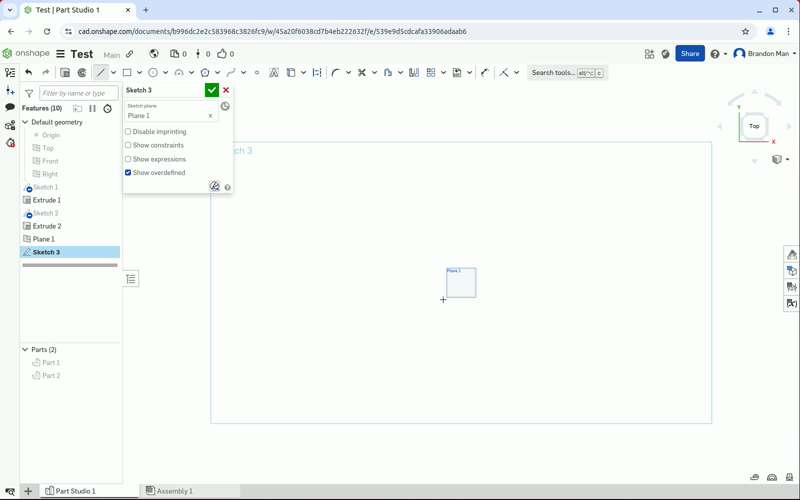
click(443, 299)
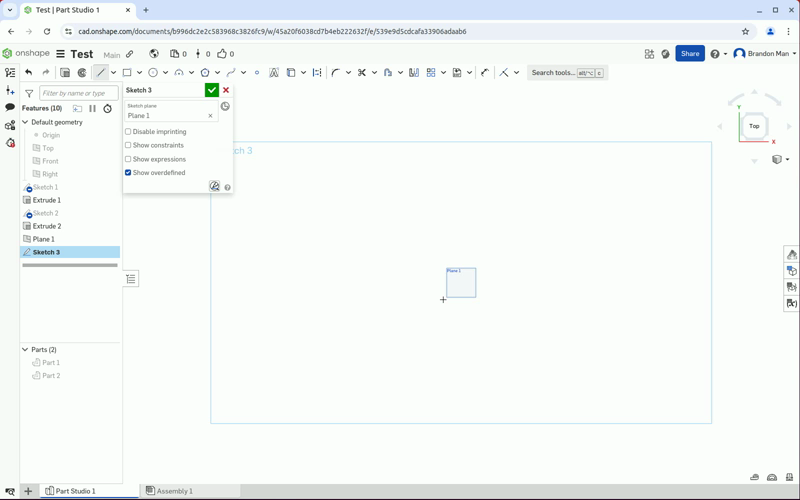
key_up(shift)
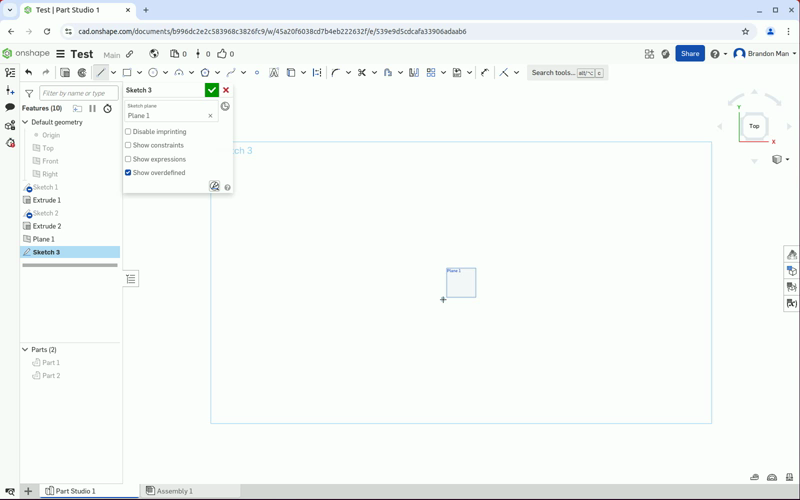
key_down(shift)
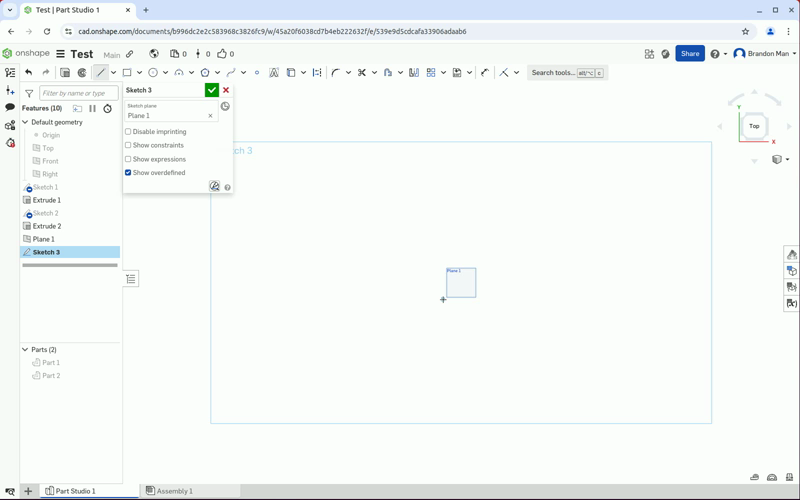
mouse_move(558, 299)
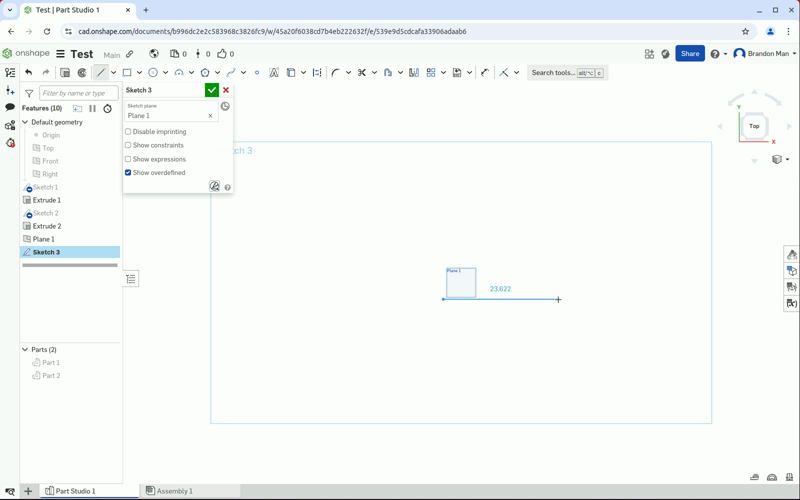
click(558, 299)
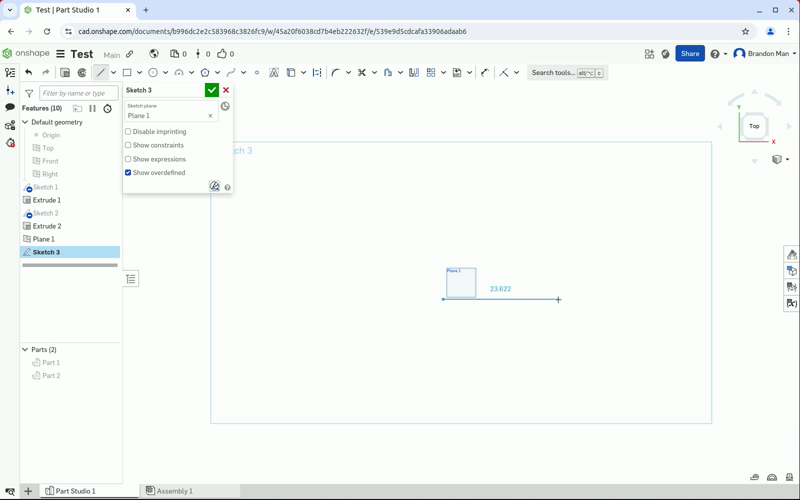
key_up(shift)
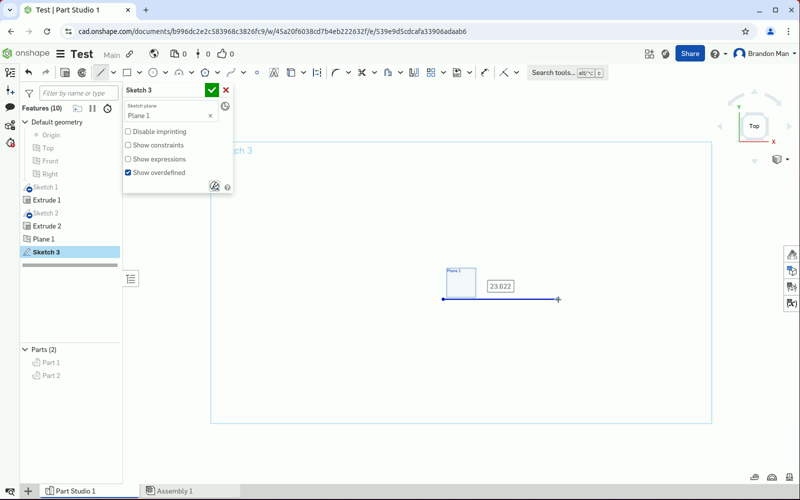
key_down(shift)
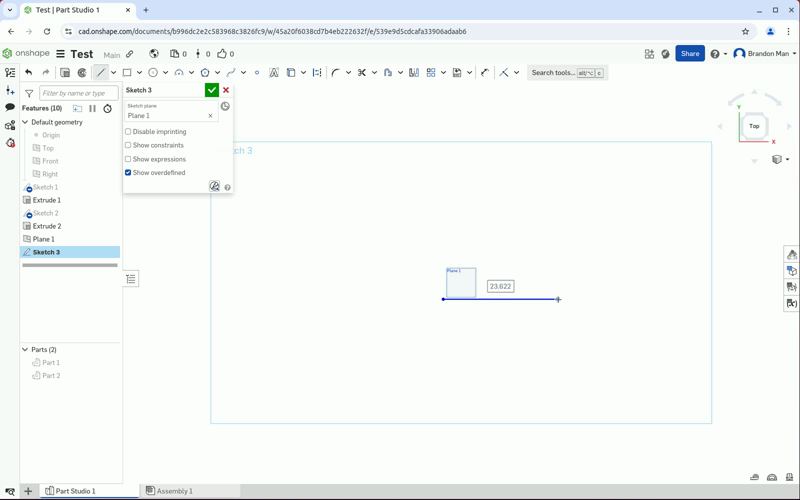
mouse_move(588, 299)
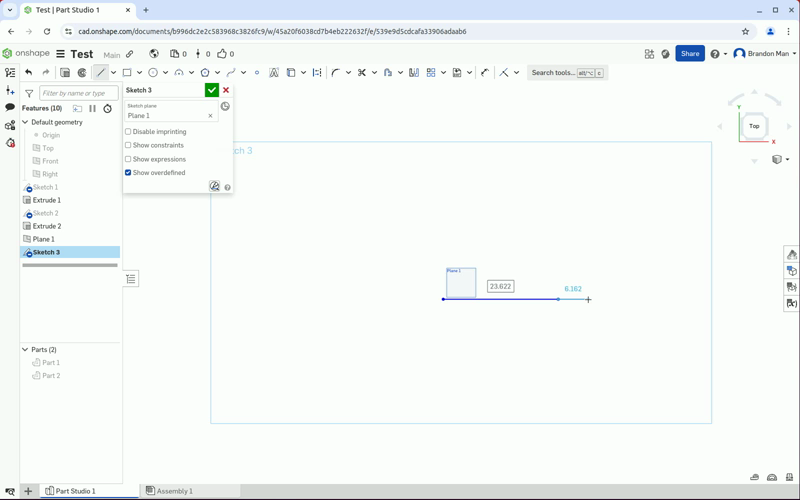
mouse_move(558, 267)
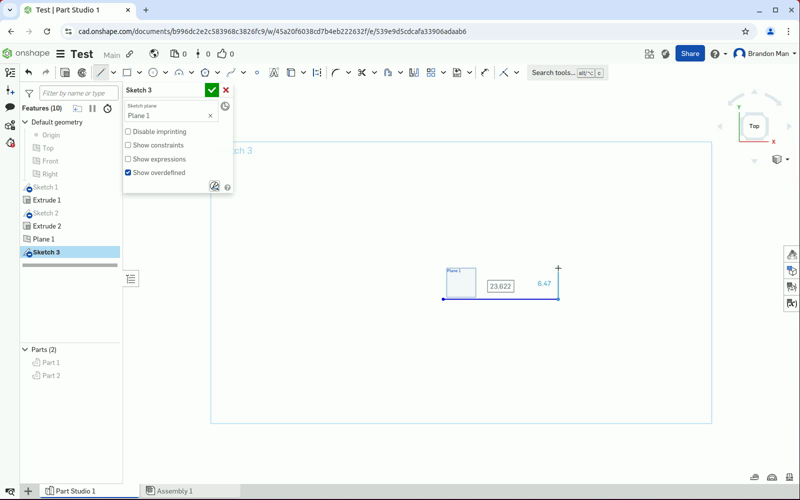
click(558, 267)
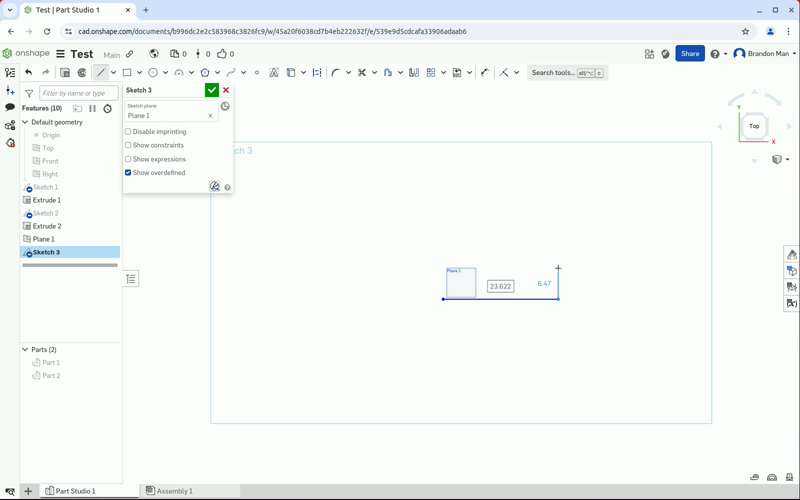
key_up(shift)
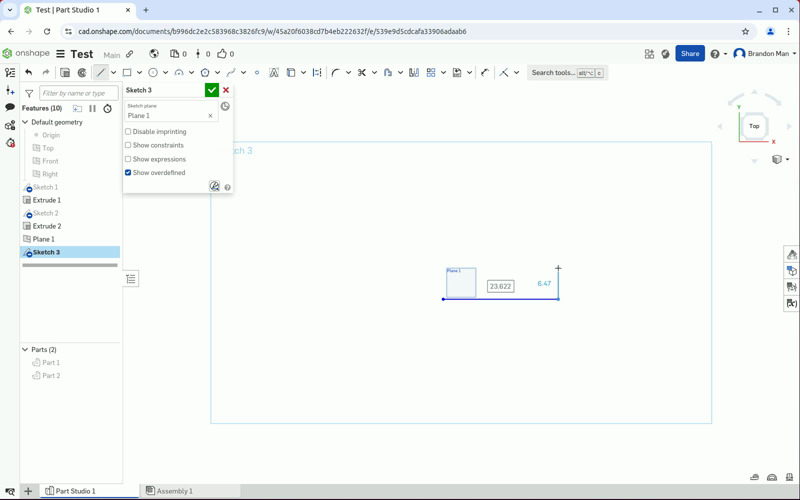
key_down(shift)
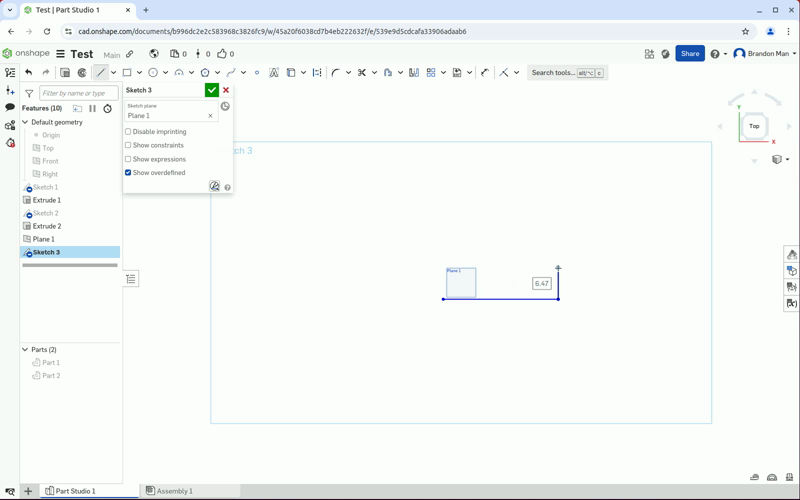
mouse_move(443, 267)
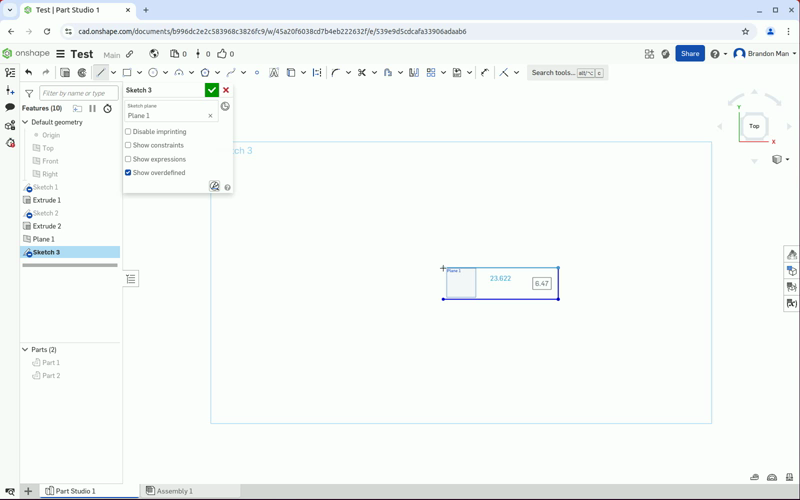
click(443, 267)
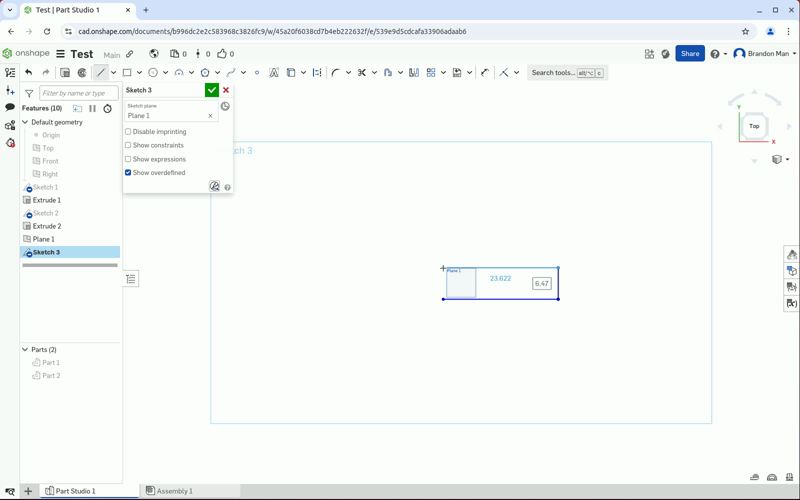
key_up(shift)
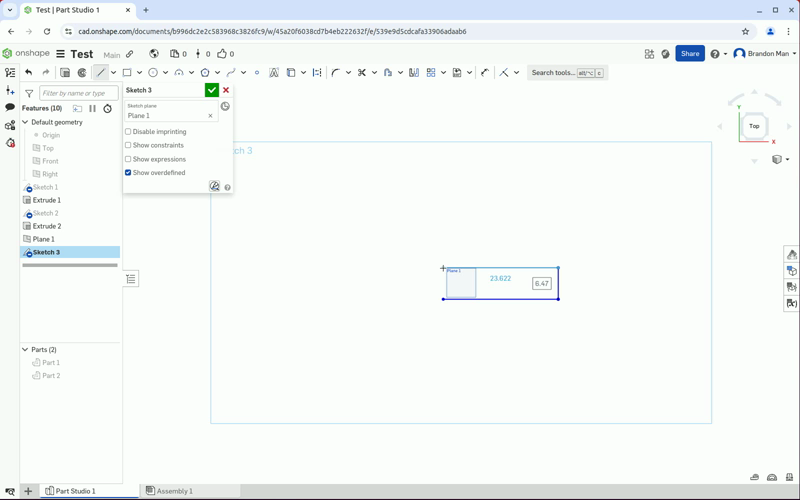
mouse_move(473, 267)
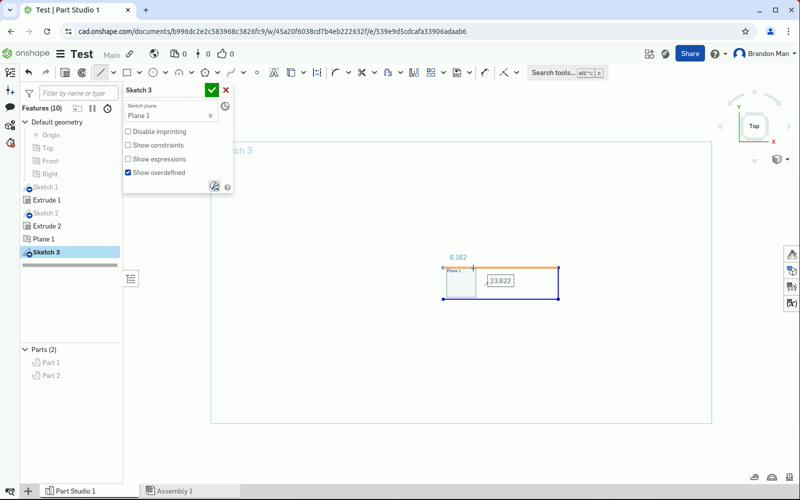
key_down(shift)
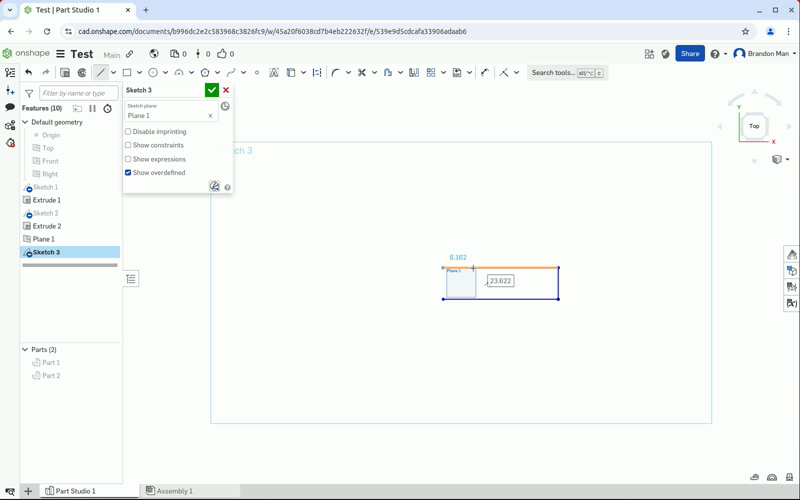
mouse_move(443, 299)
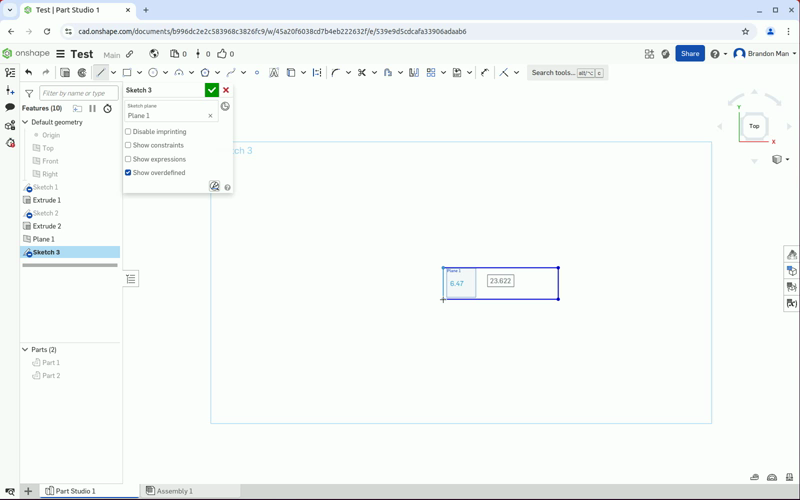
key_up(shift)
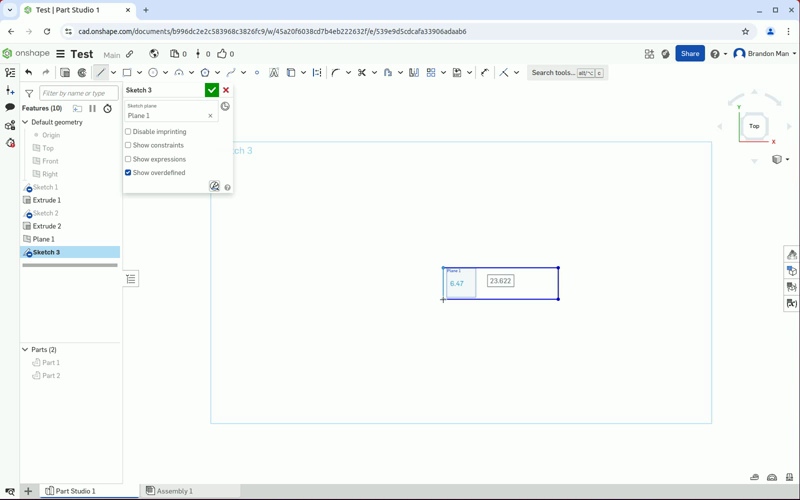
click(443, 299)
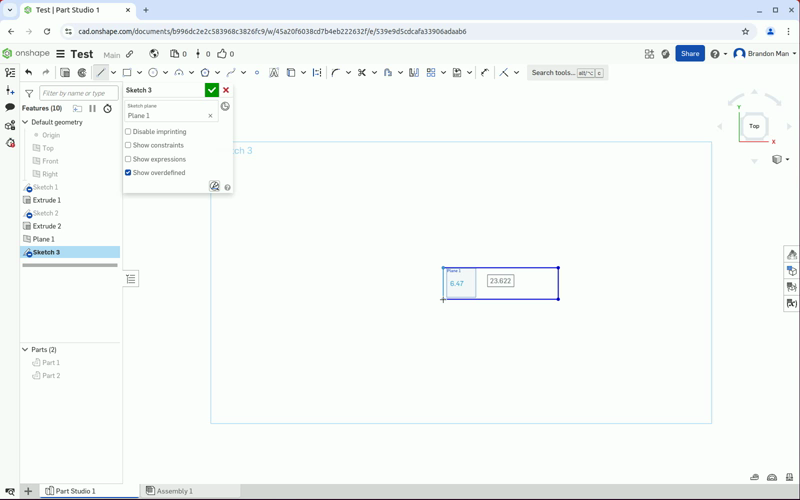
key(esc)
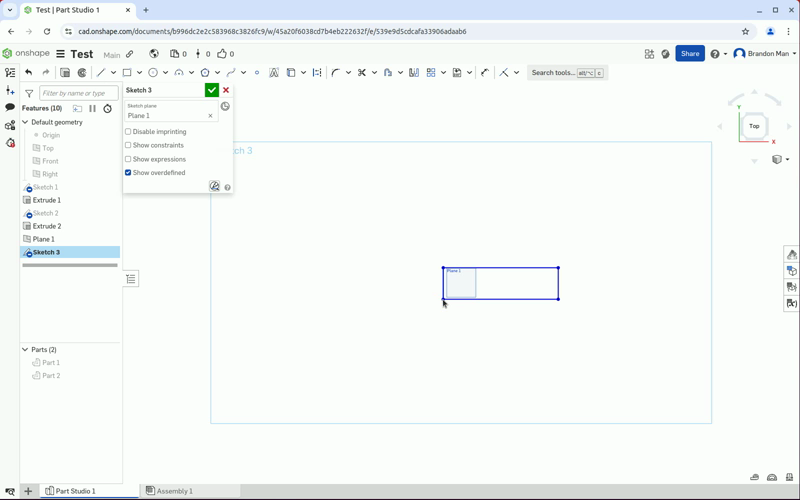
key(c)
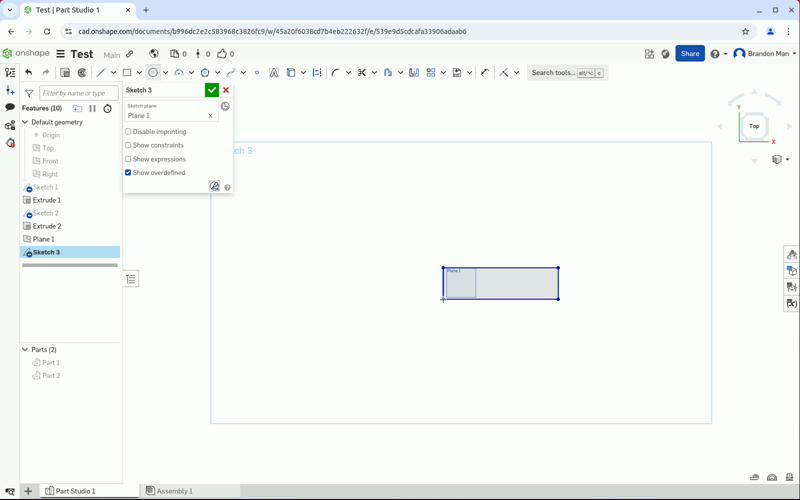
key_down(shift)
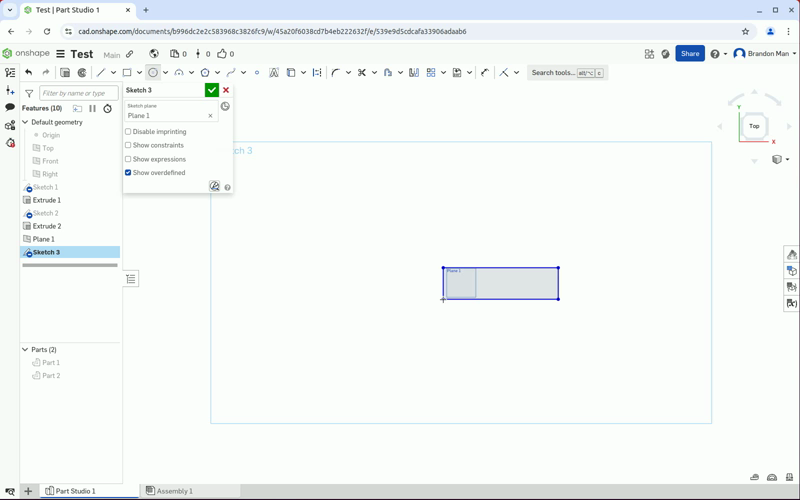
mouse_move(461, 282)
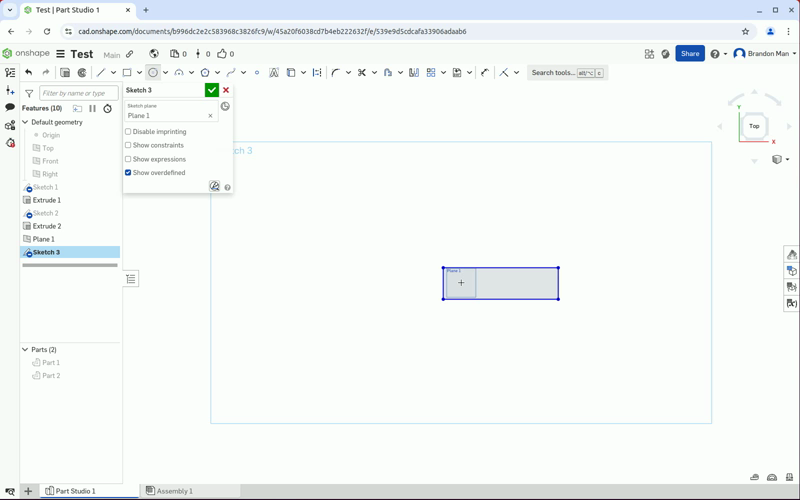
click(461, 282)
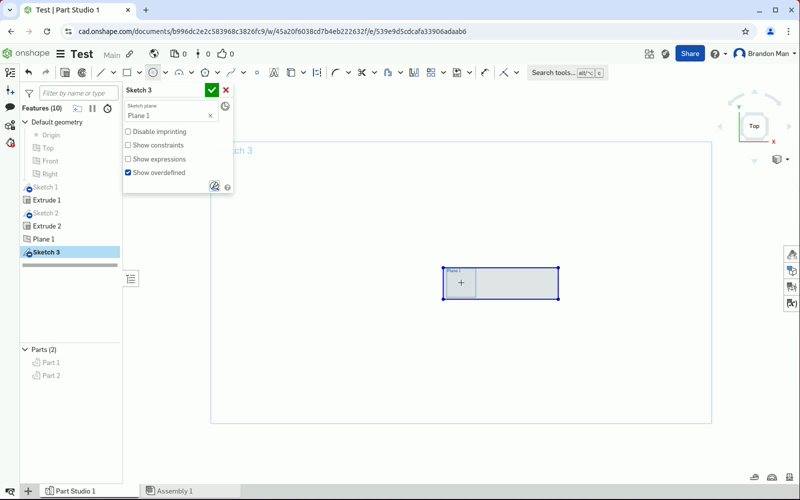
key_up(shift)
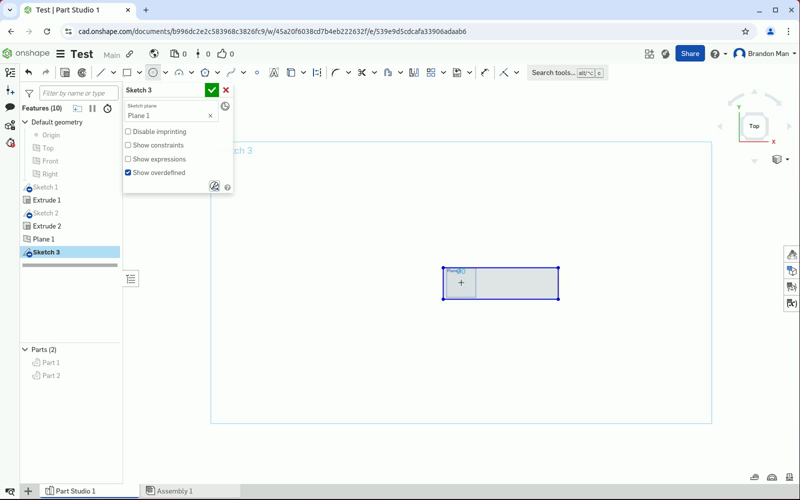
mouse_move(475, 282)
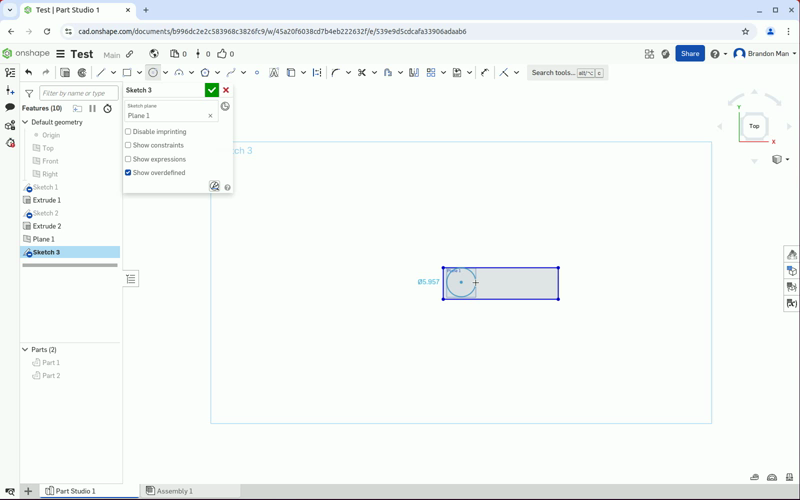
click(475, 282)
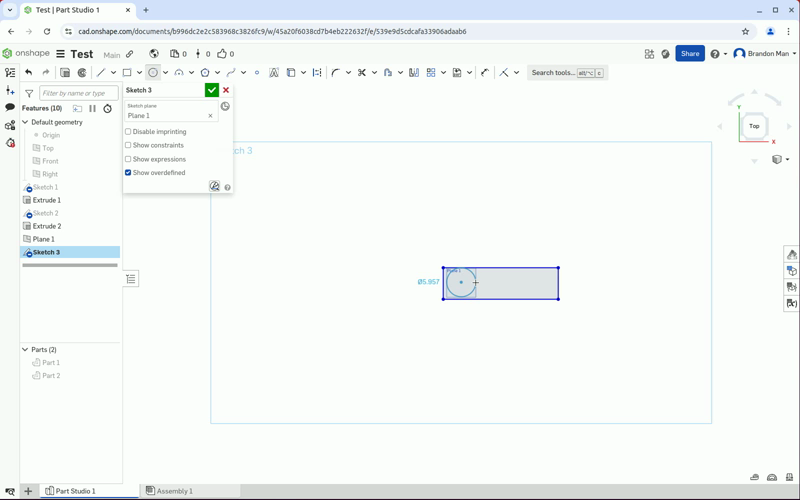
key(esc)
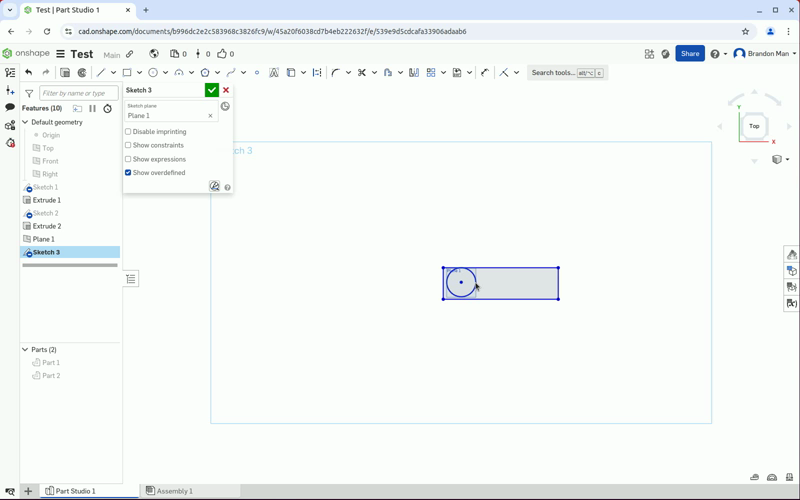
mouse_move(499, 295)
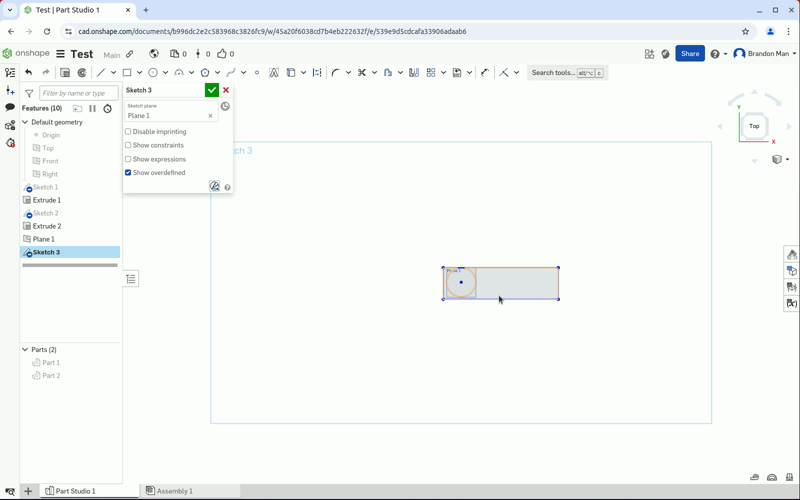
click(499, 295)
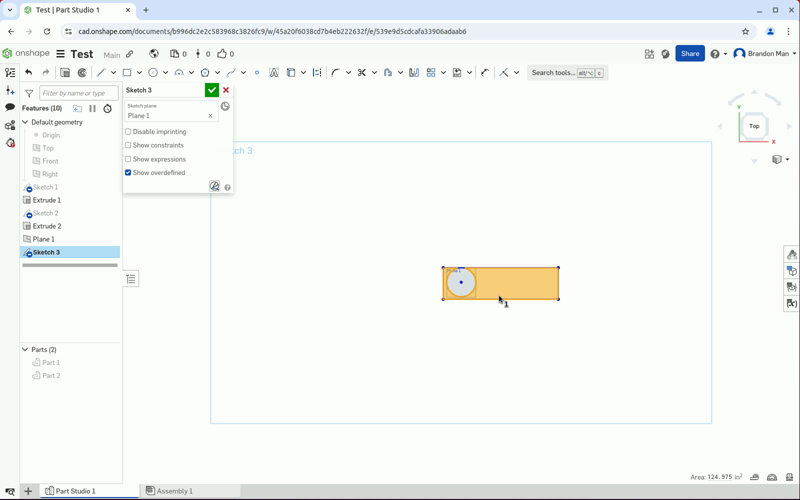
mouse_move(73, 352)
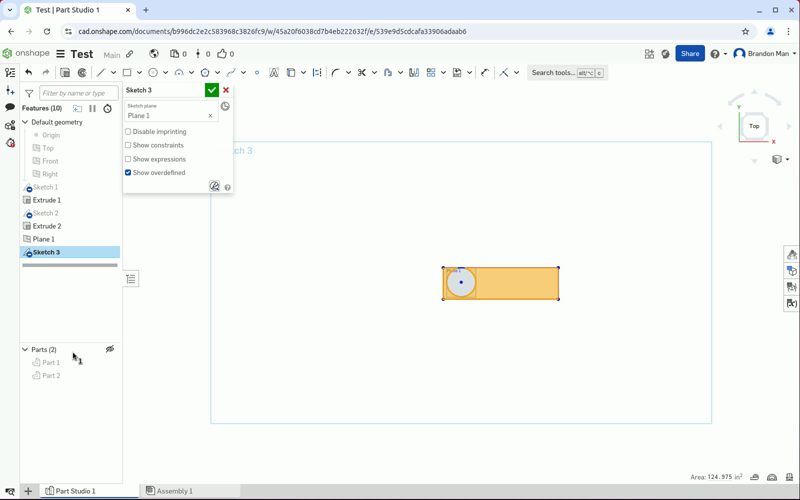
key(shift+y)
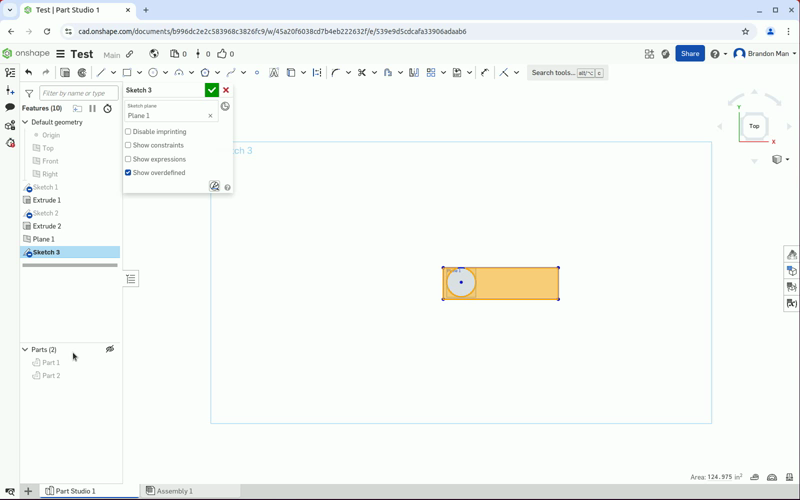
key(shift+e)
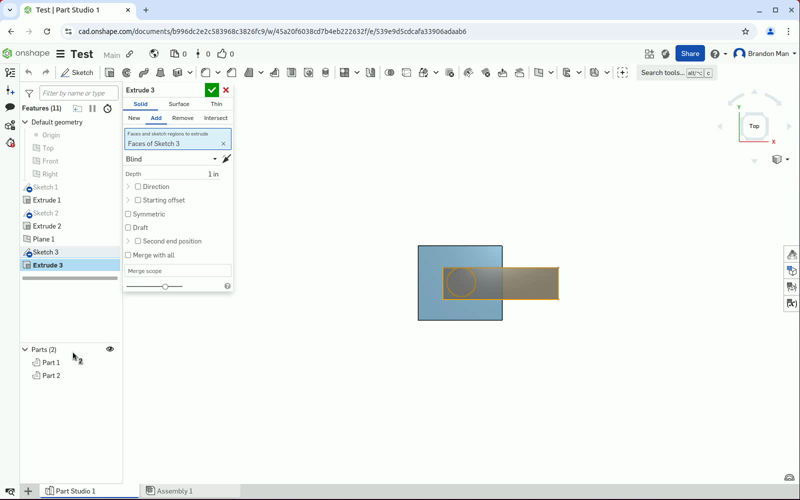
mouse_move(143, 106)
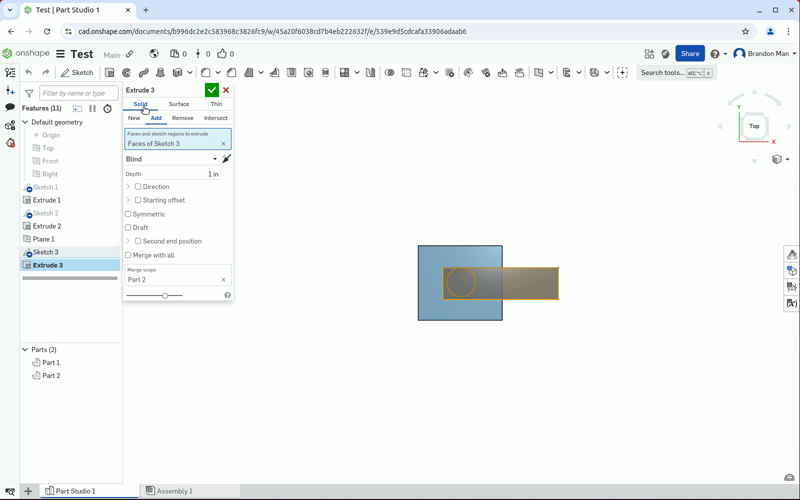
click(143, 106)
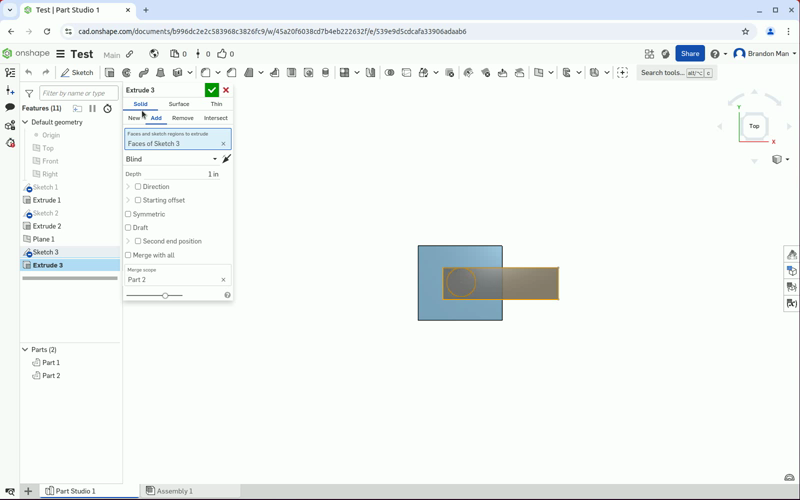
mouse_move(137, 120)
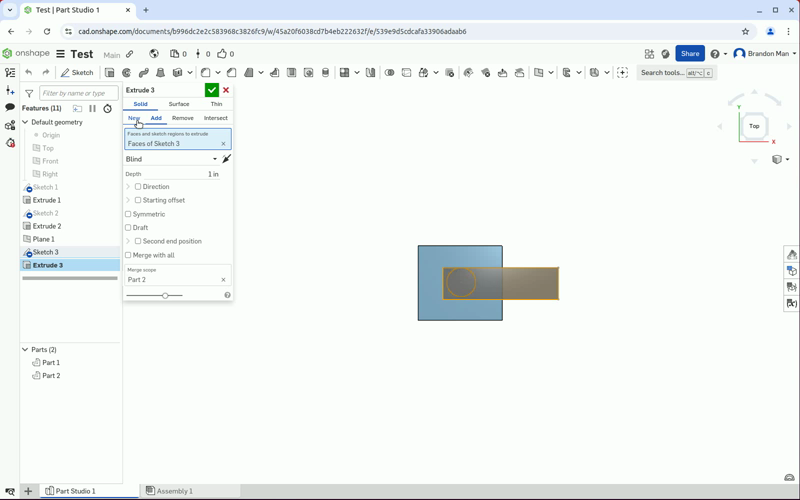
click(137, 120)
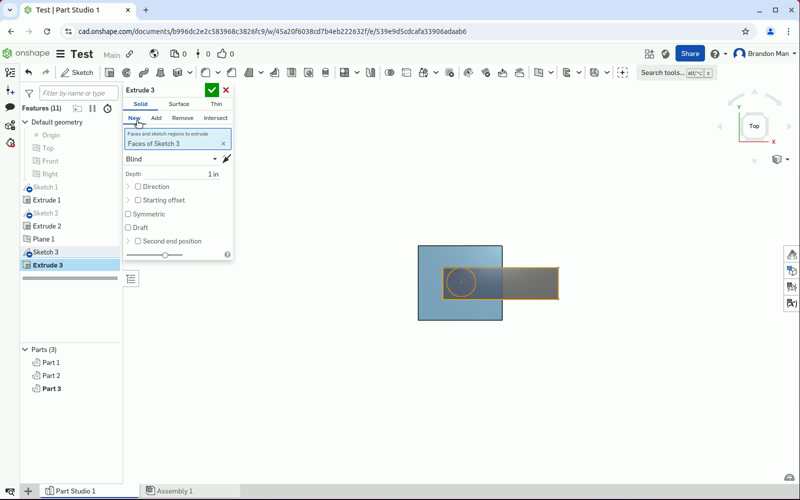
key(tab, 4)
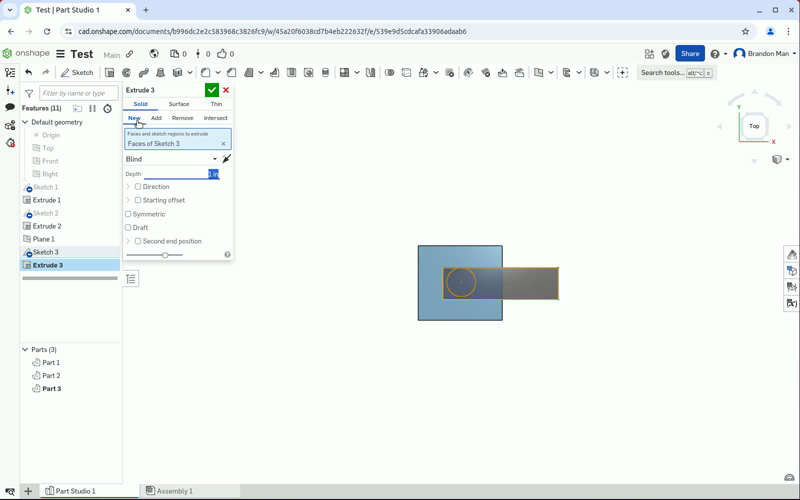
text(3.851)
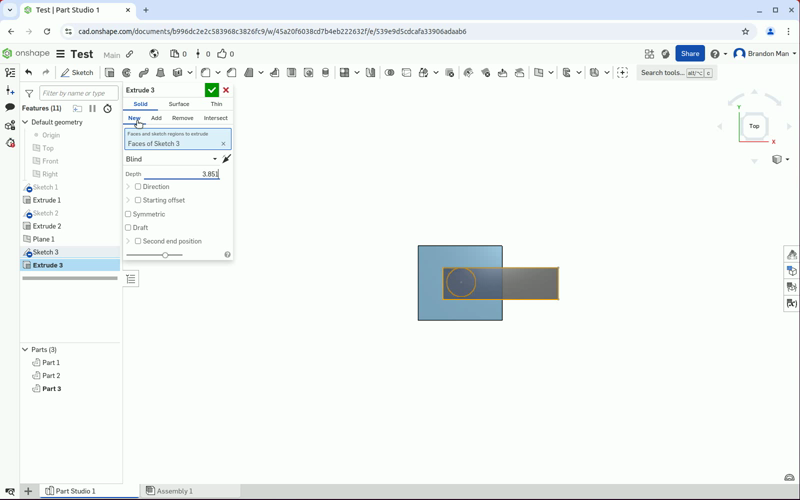
key(enter)
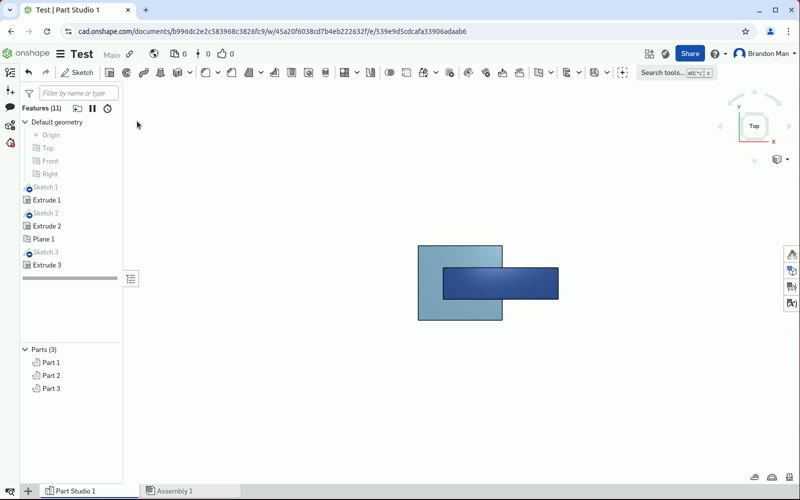
key(shift+h)
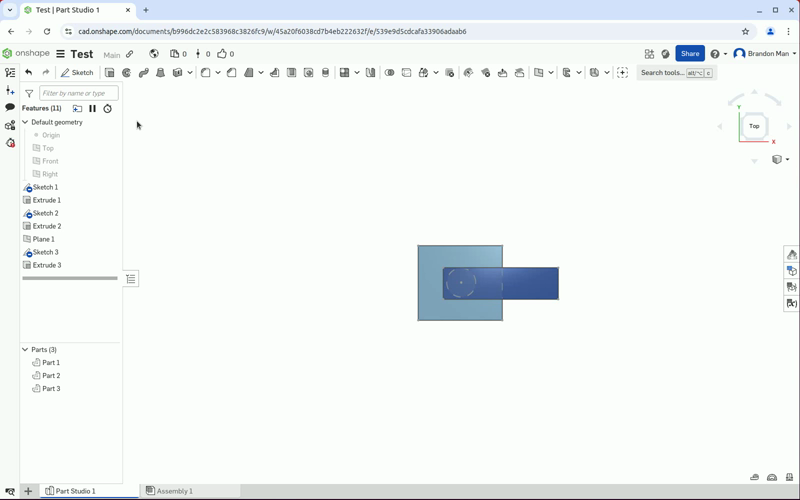
key(shift+h)
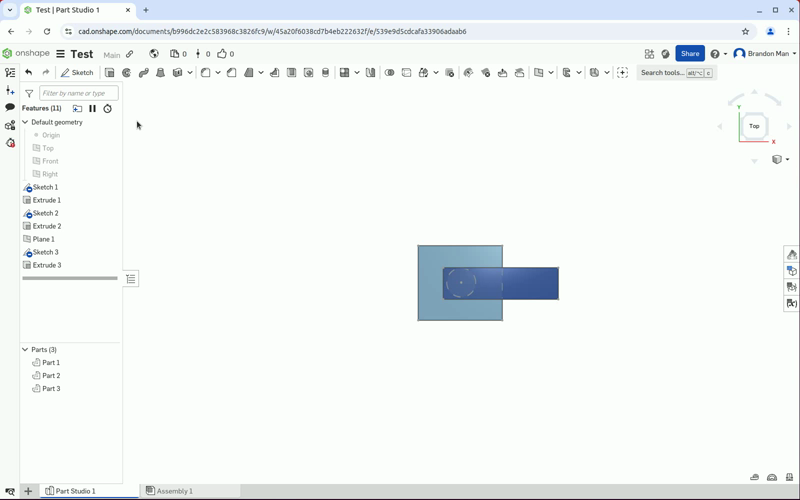
key(shift+7)
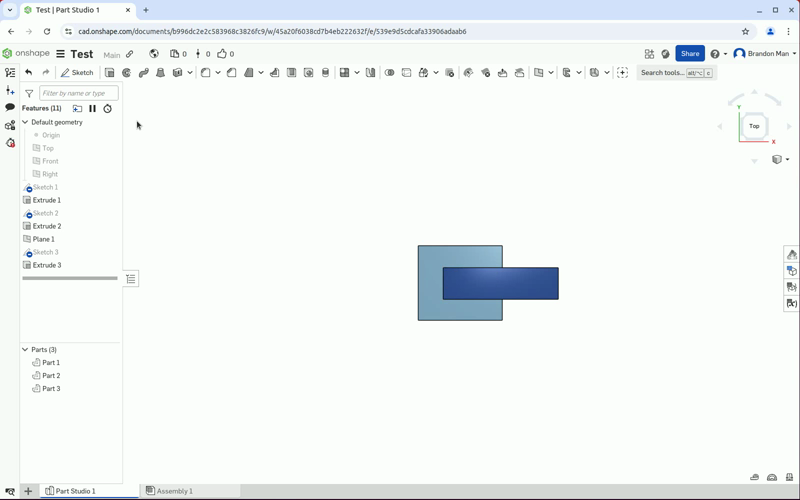
key(up, 3)
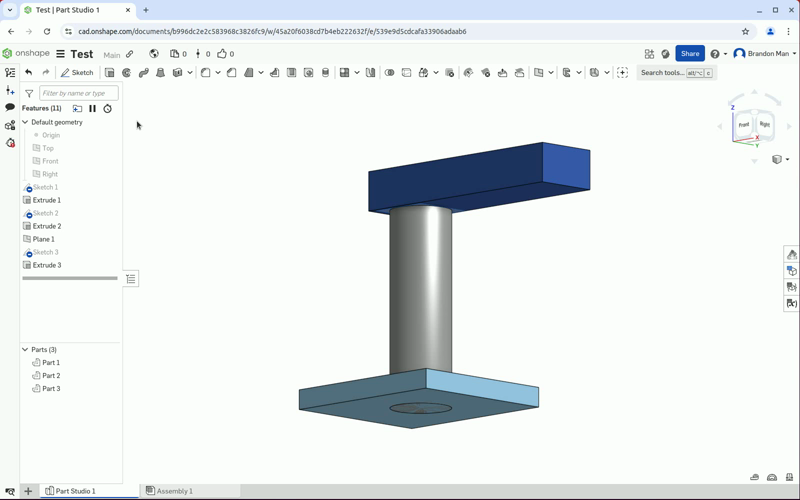
key(left, 3)
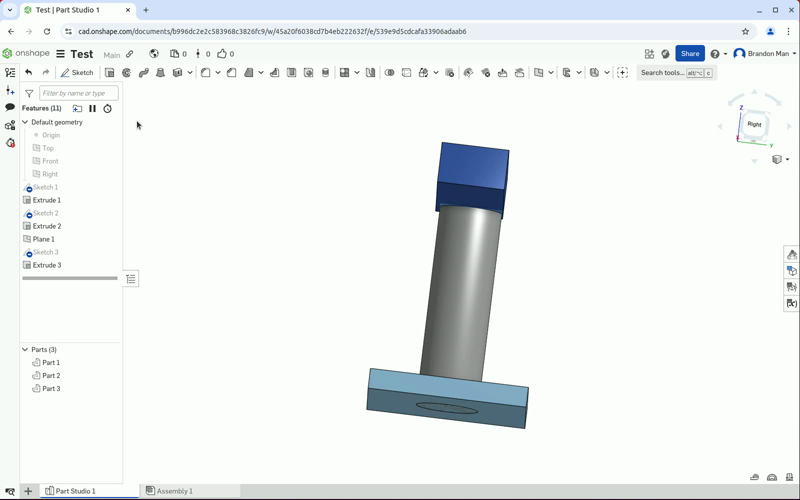
key(right, 3)
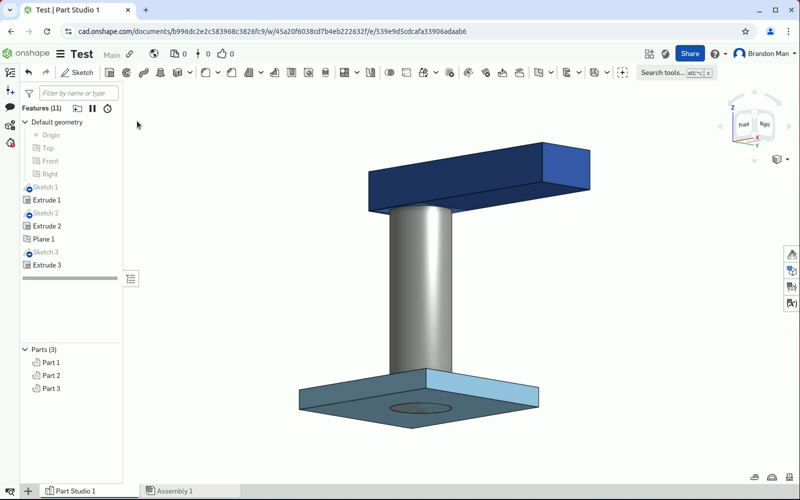
key(down, 3)
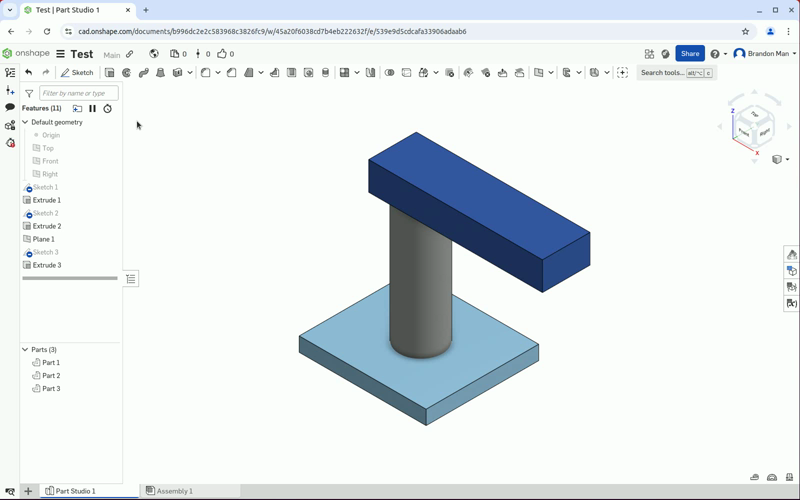
mouse_move(73, 189)
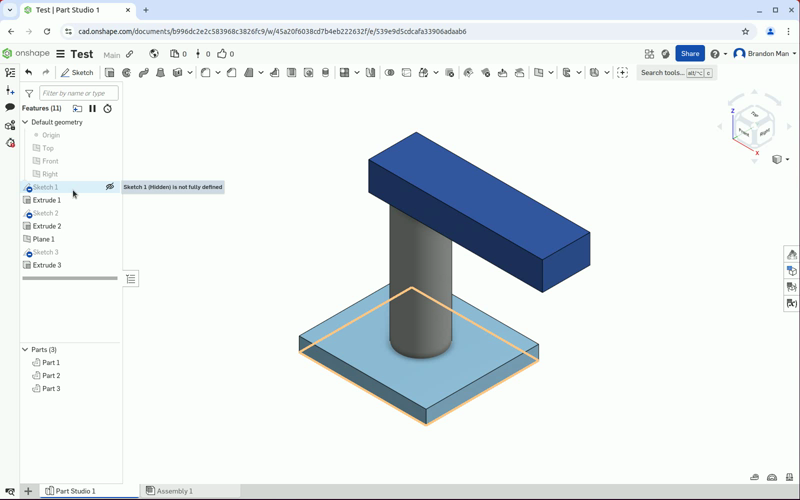
click(73, 189)